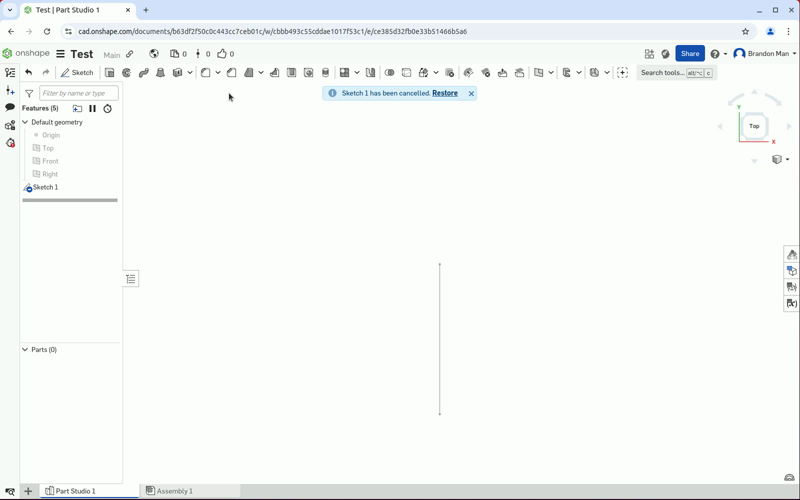
key(shift+h)
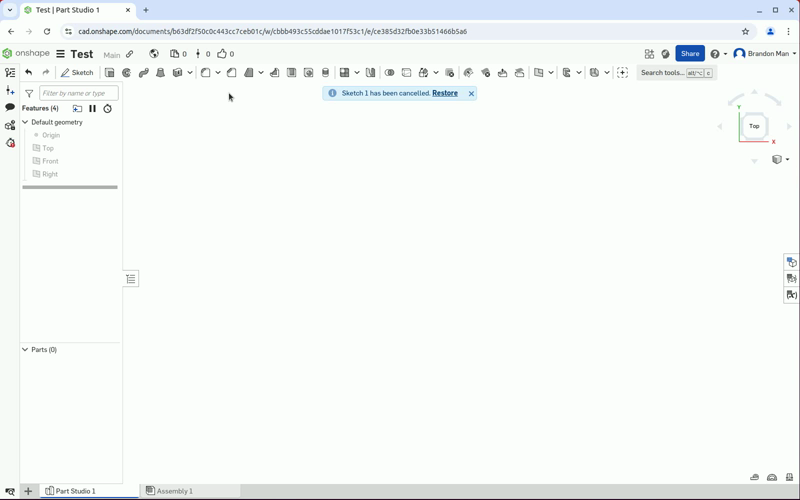
mouse_move(73, 352)
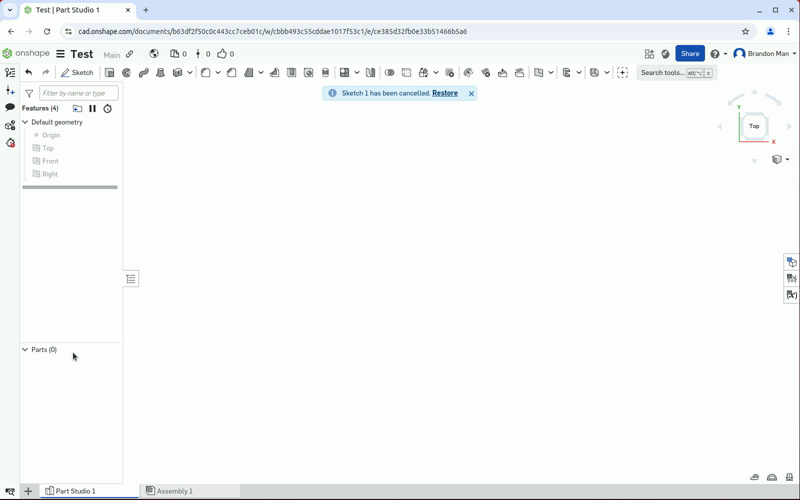
key(y)
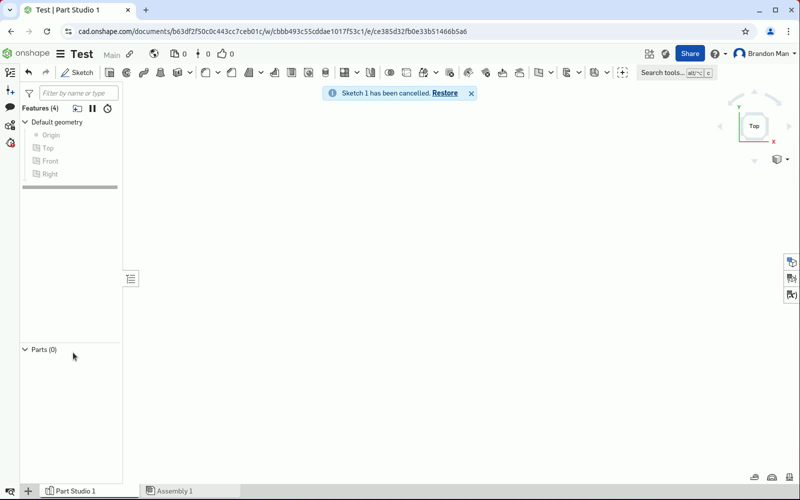
key(shift+p)
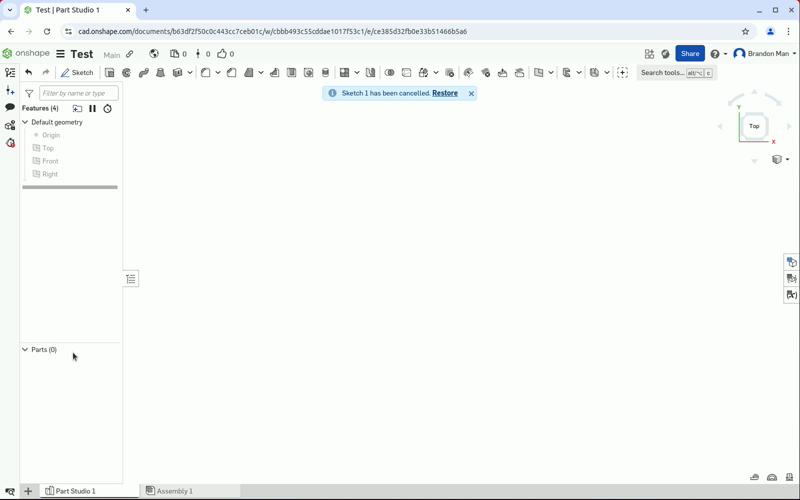
key(space)
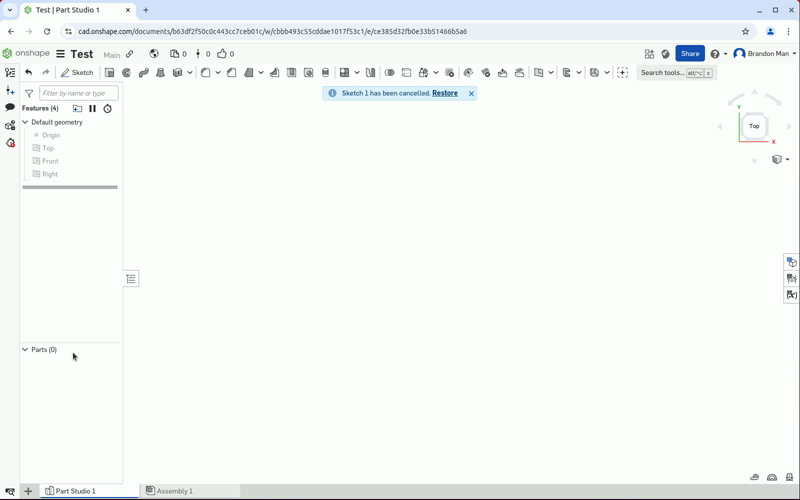
key_down(shift)
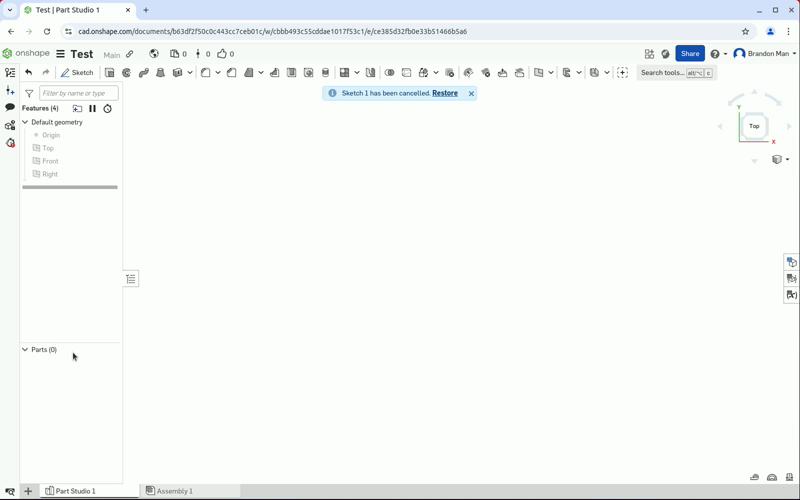
key(up)
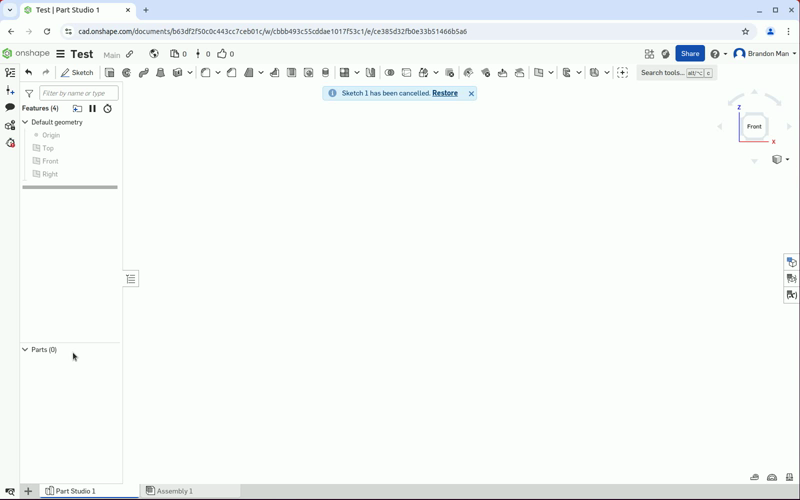
key_up(shift)
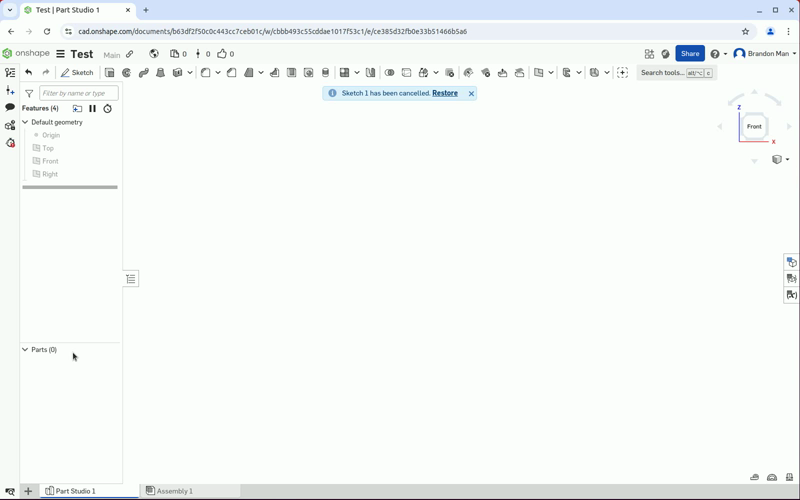
mouse_move(73, 352)
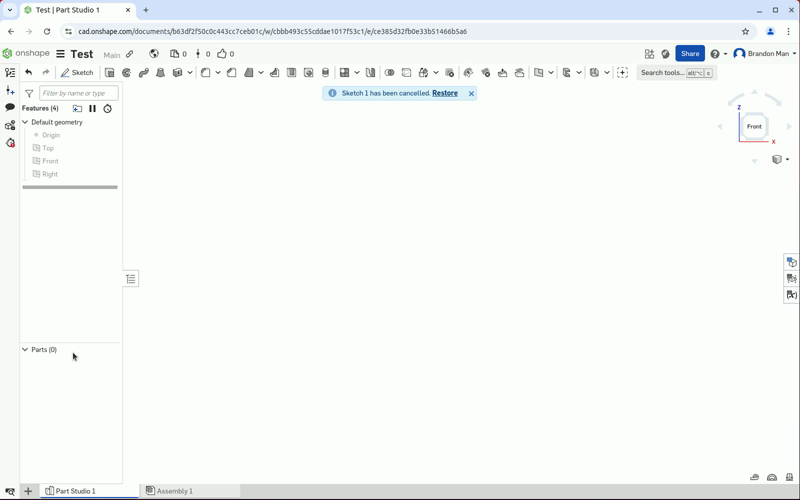
key(shift+y)
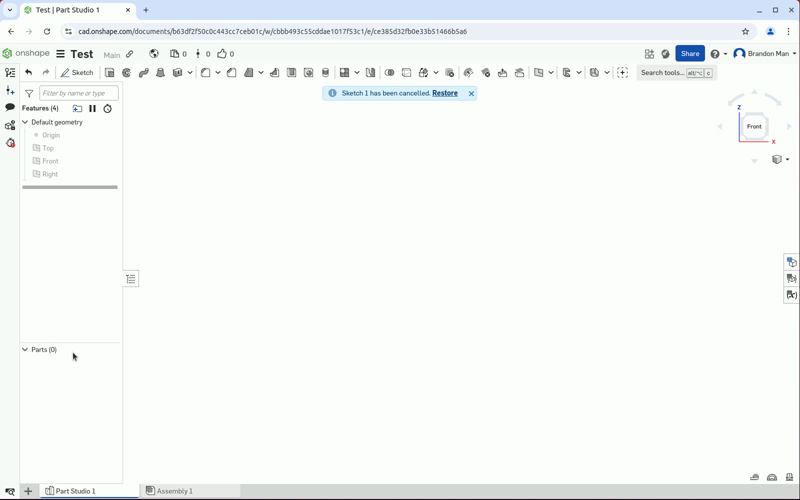
key(shift+s)
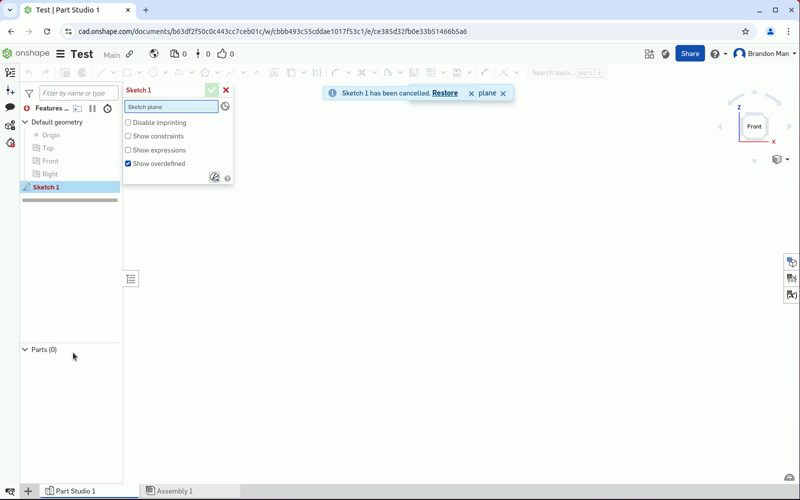
mouse_move(73, 163)
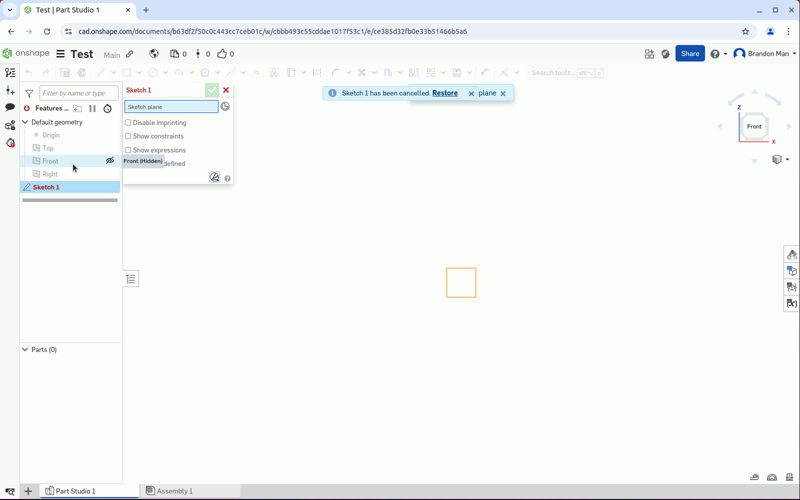
click(73, 163)
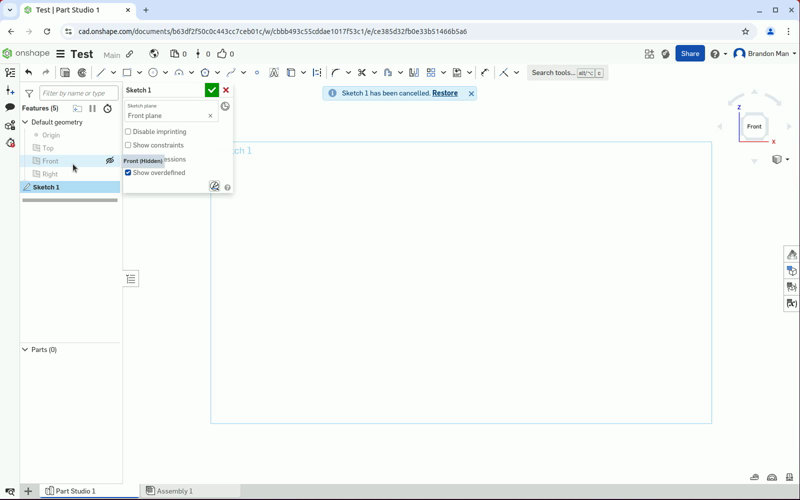
mouse_move(73, 352)
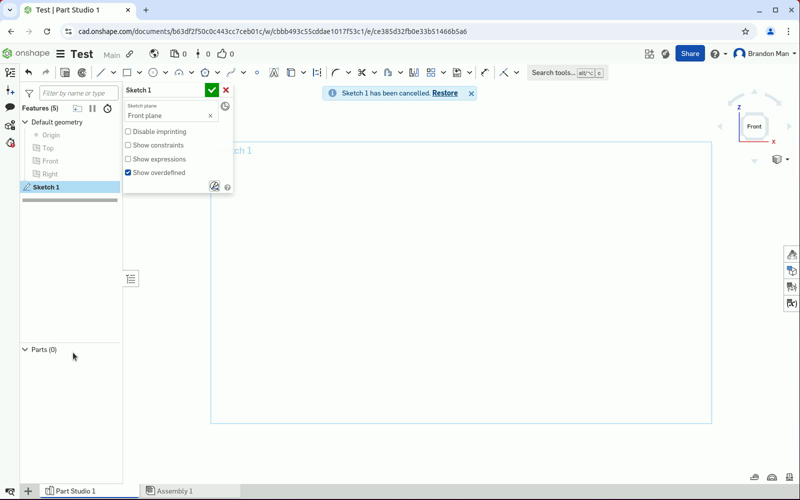
key(y)
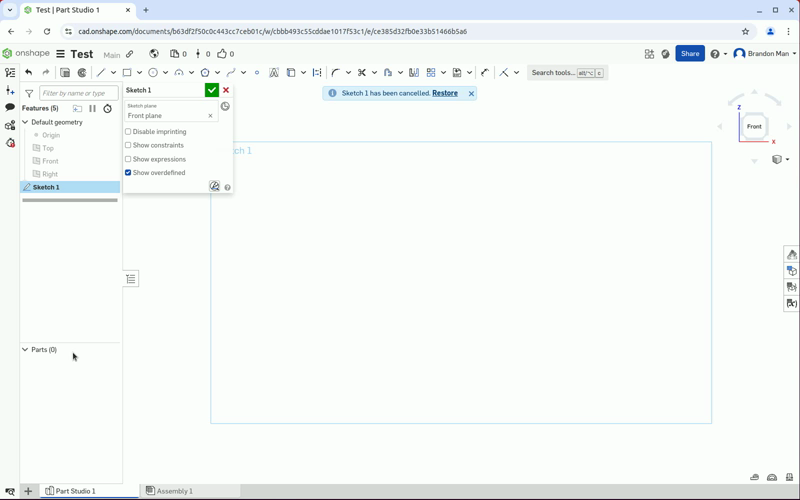
key(a)
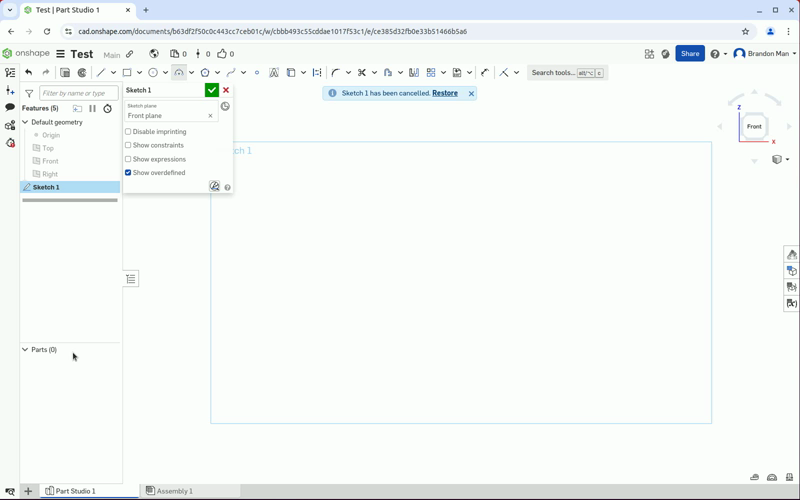
key_down(shift)
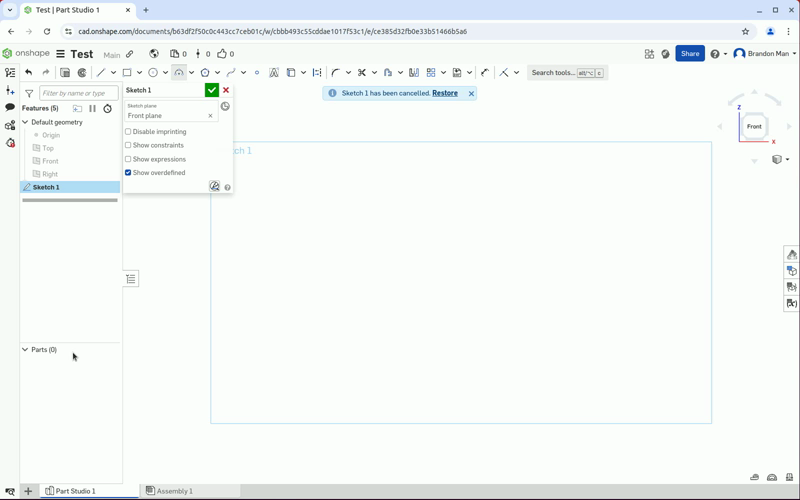
mouse_move(401, 255)
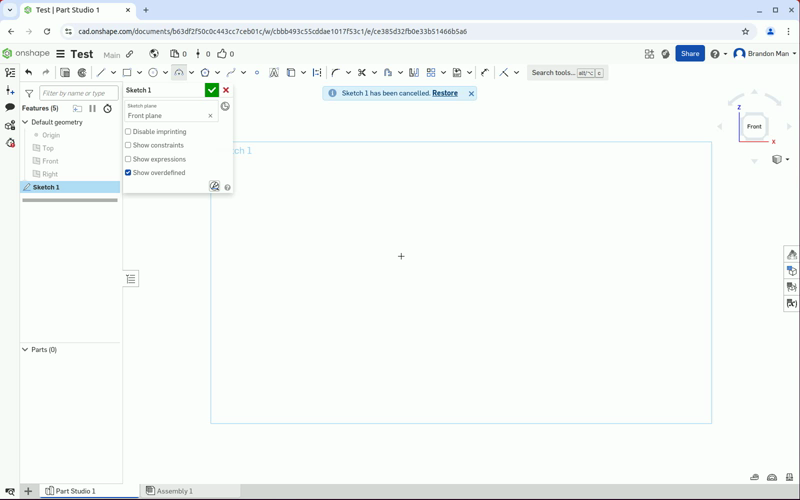
click(401, 255)
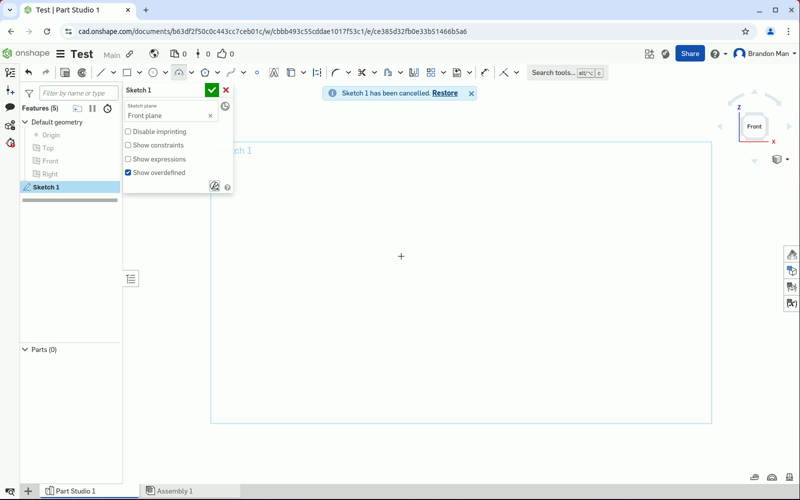
key_up(shift)
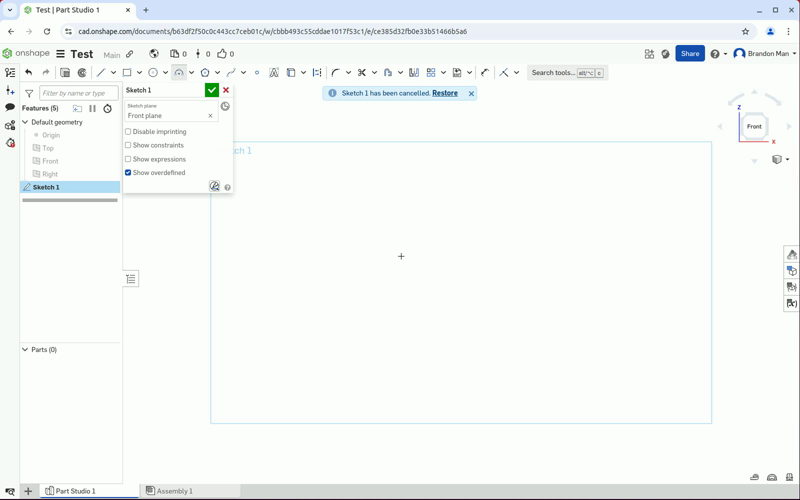
key_down(shift)
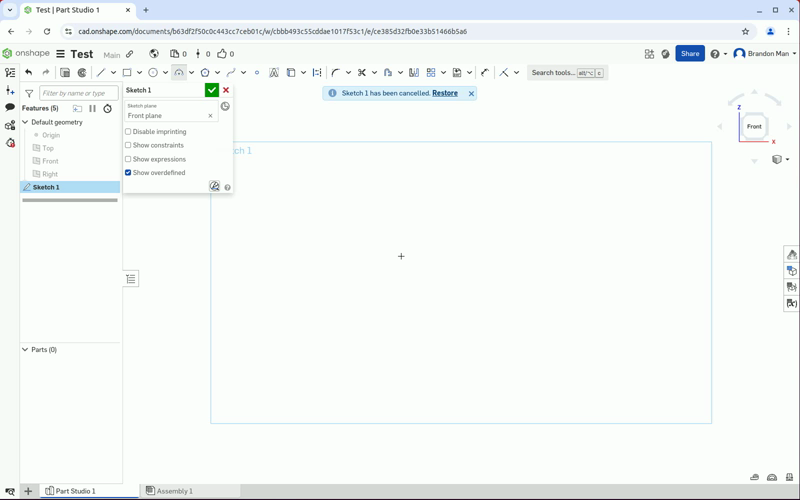
mouse_move(519, 255)
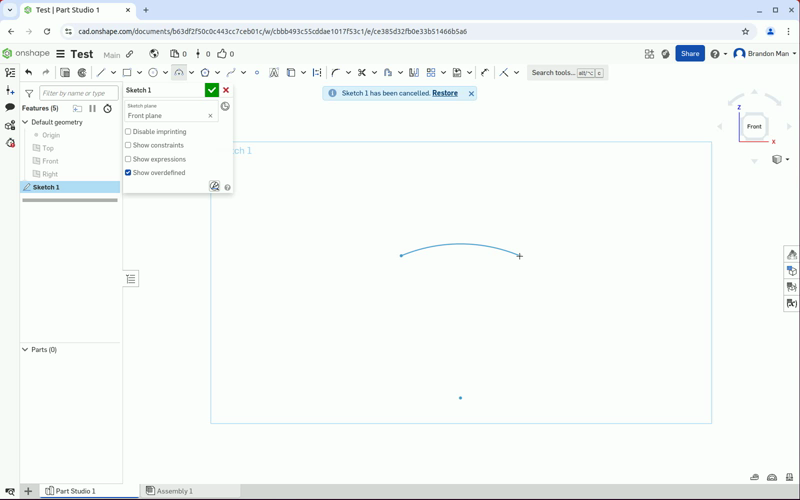
click(519, 255)
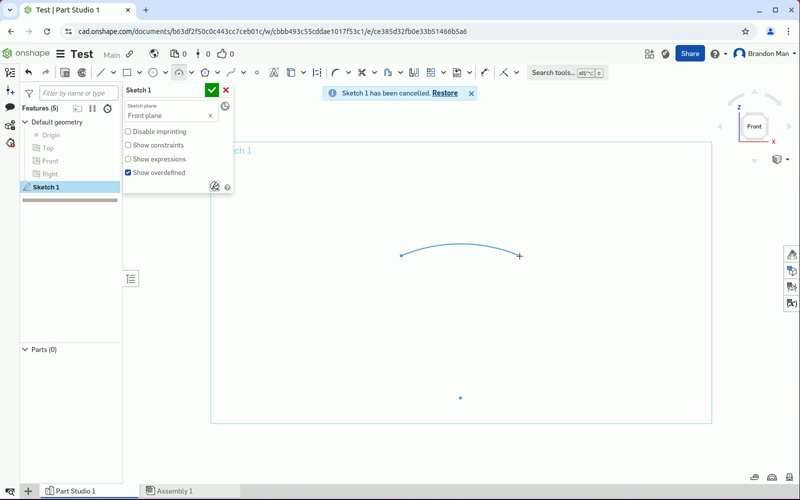
mouse_move(460, 347)
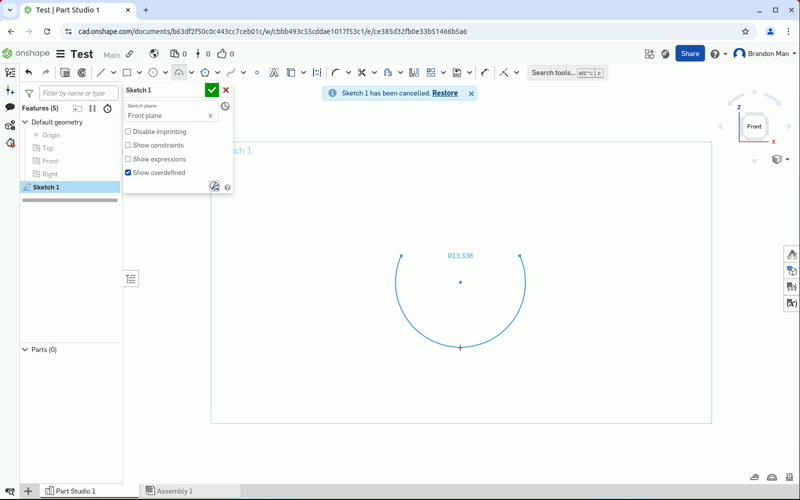
click(460, 347)
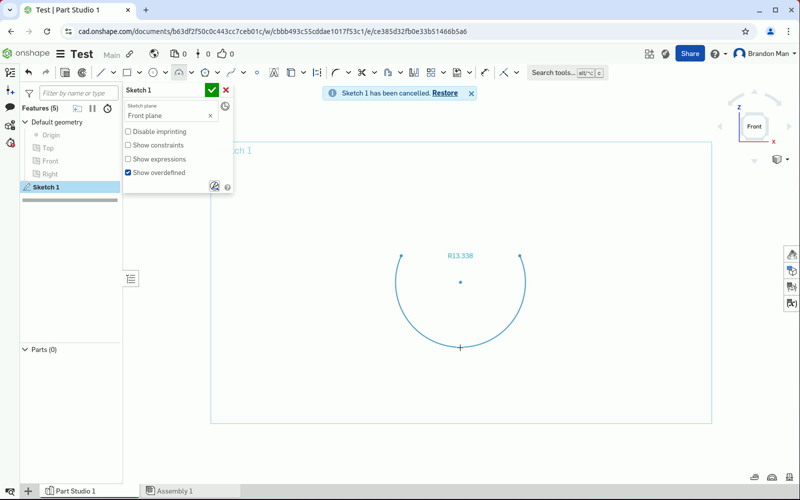
key_up(shift)
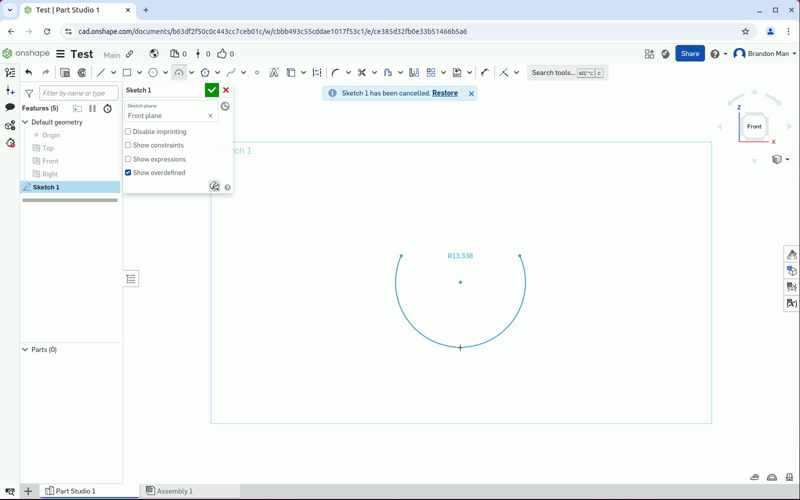
key(esc)
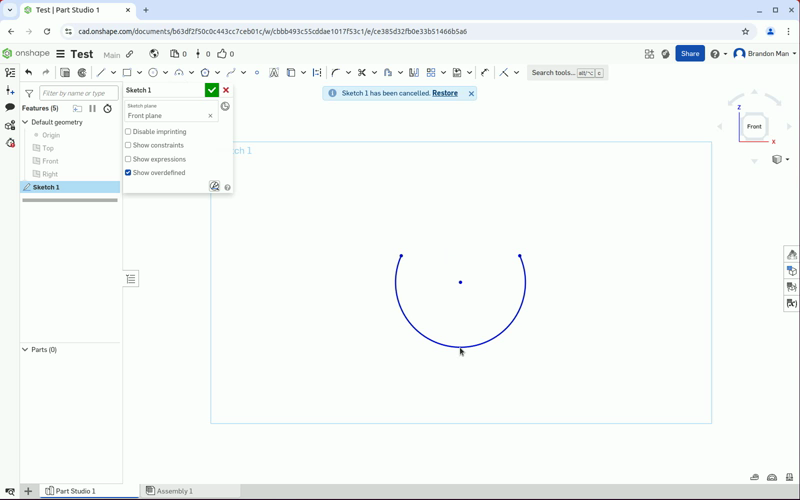
key(l)
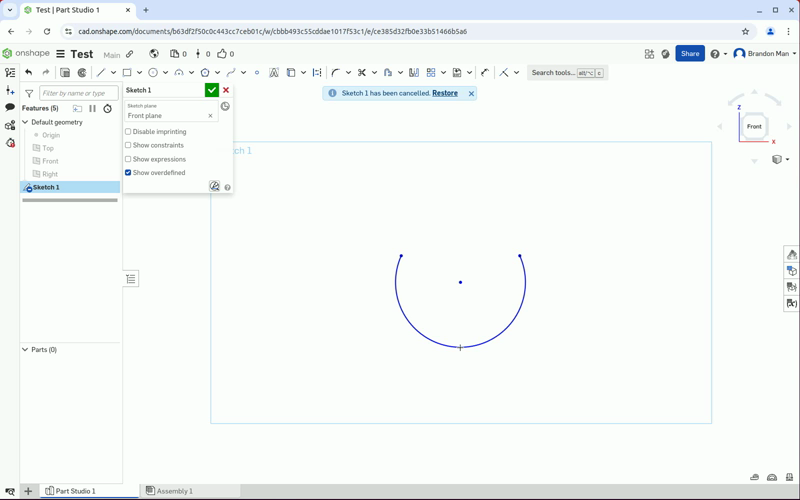
mouse_move(519, 255)
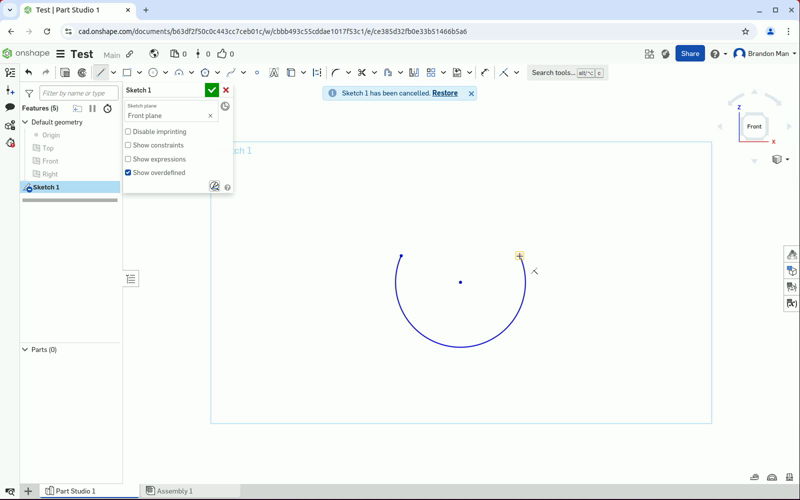
click(519, 255)
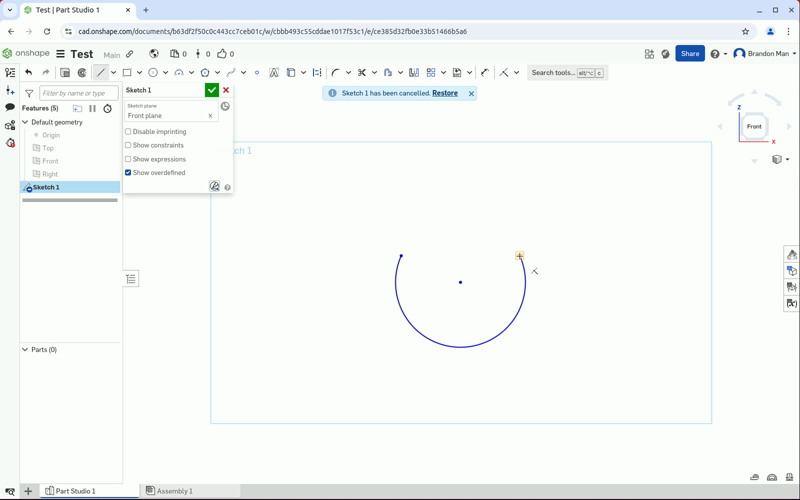
key_down(shift)
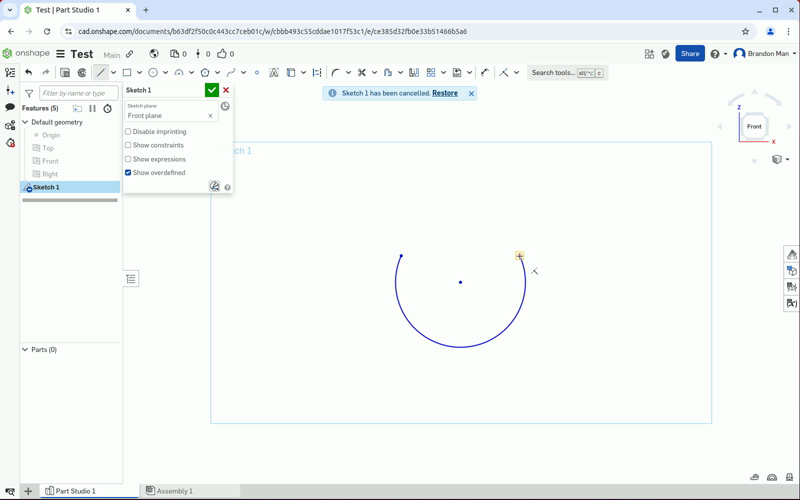
mouse_move(489, 189)
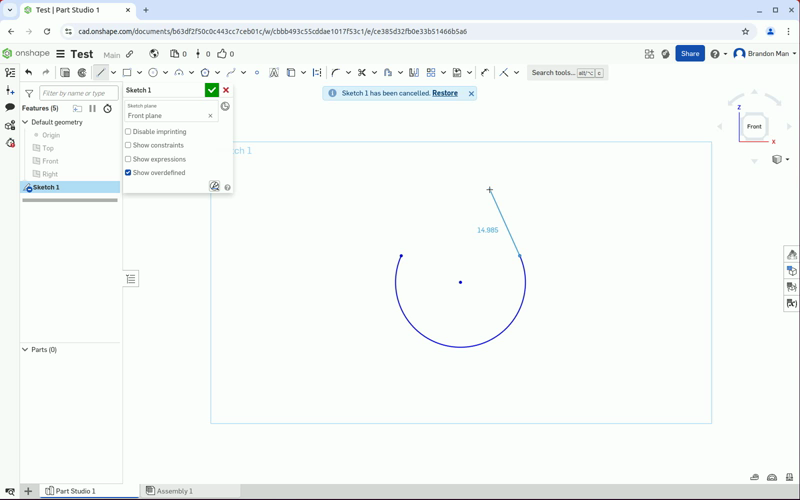
click(489, 189)
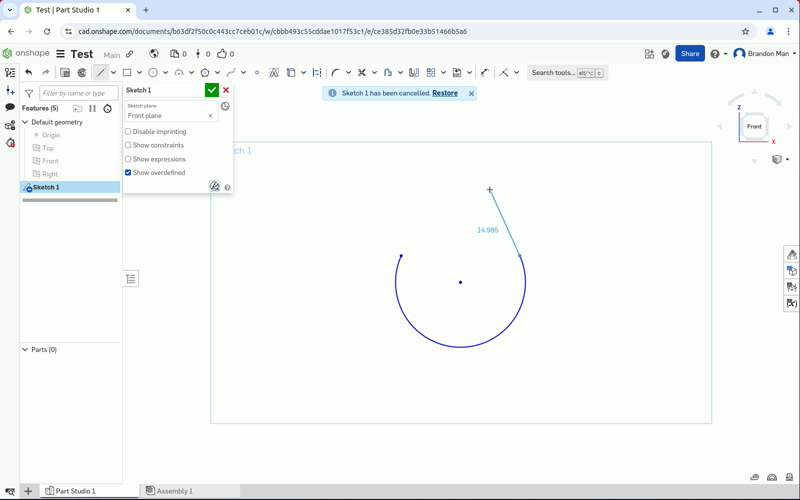
key_up(shift)
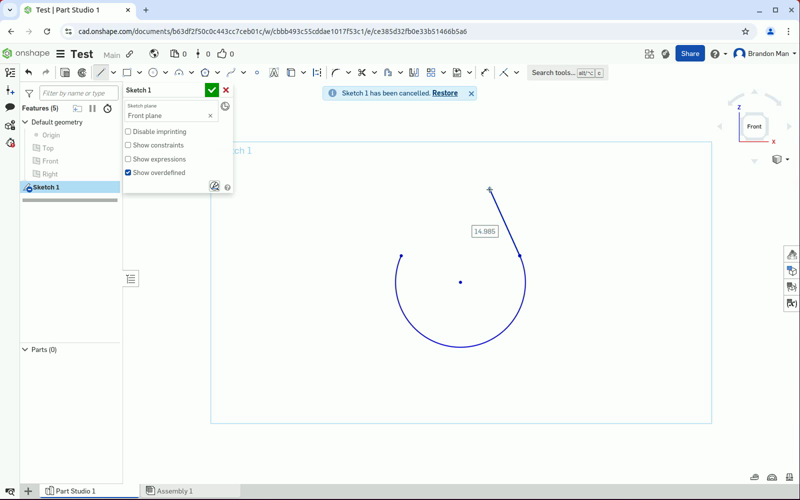
key(esc)
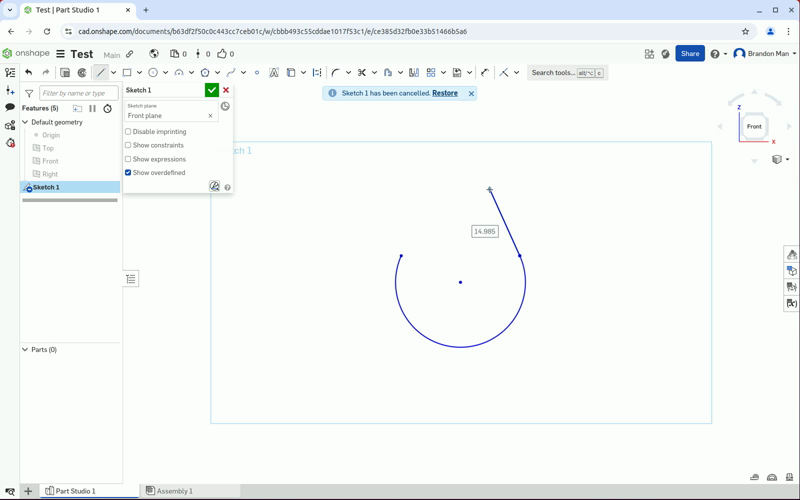
key(a)
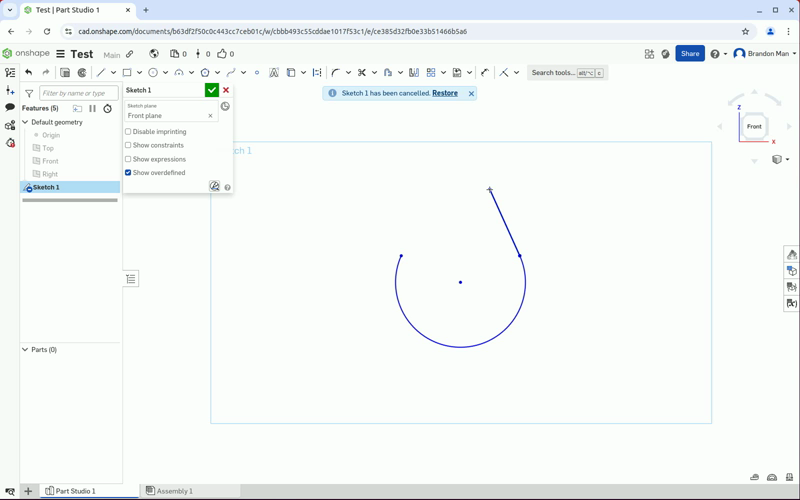
mouse_move(489, 189)
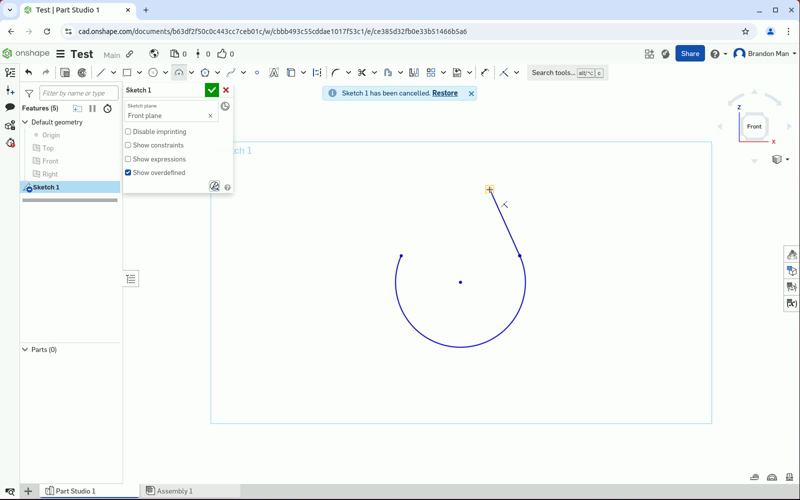
click(489, 189)
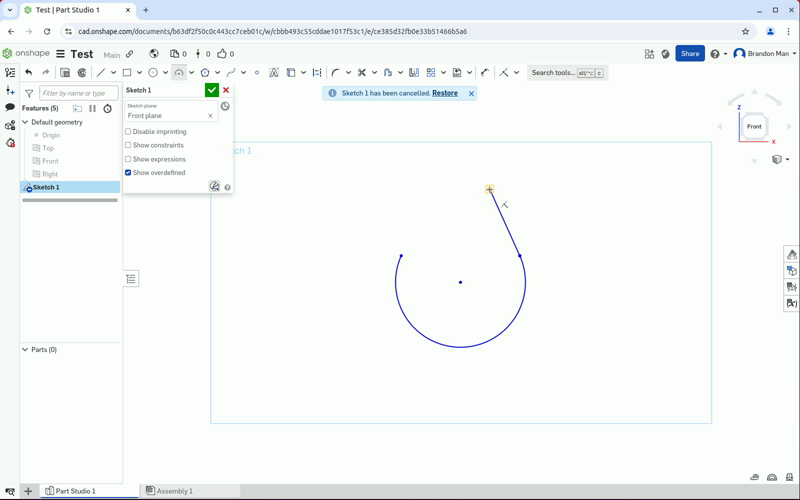
key_down(shift)
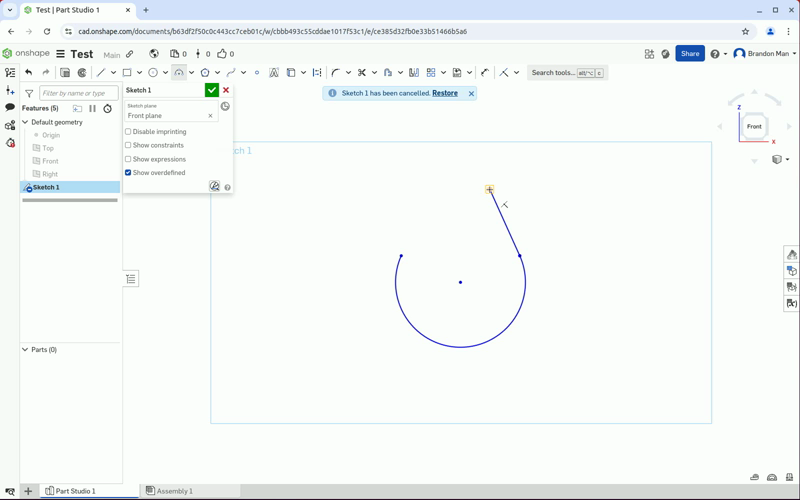
mouse_move(431, 189)
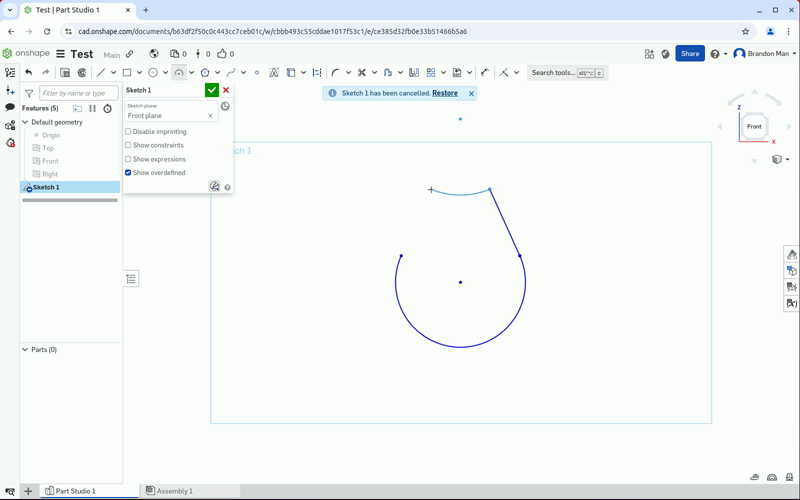
click(431, 189)
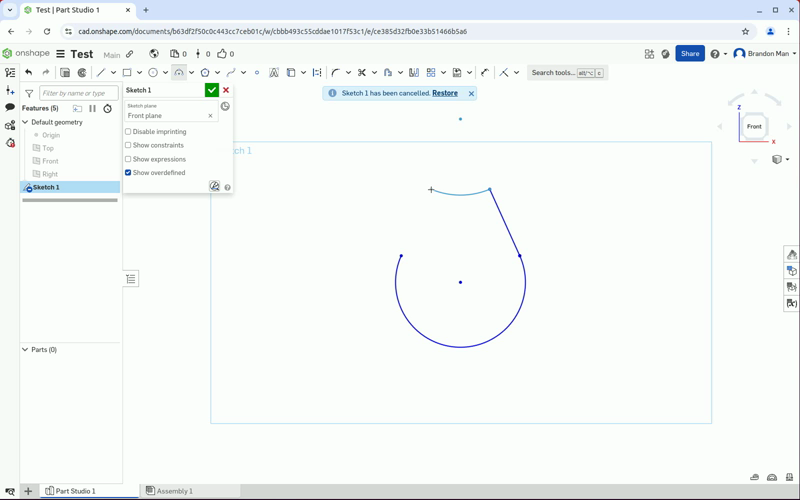
mouse_move(460, 170)
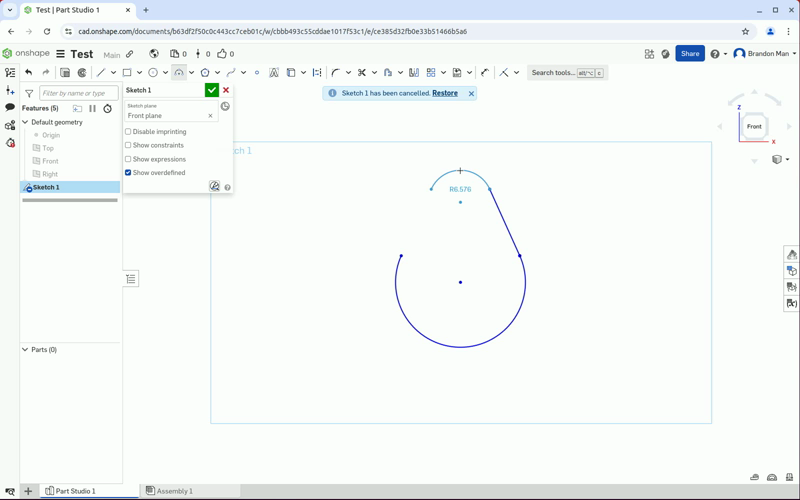
click(460, 170)
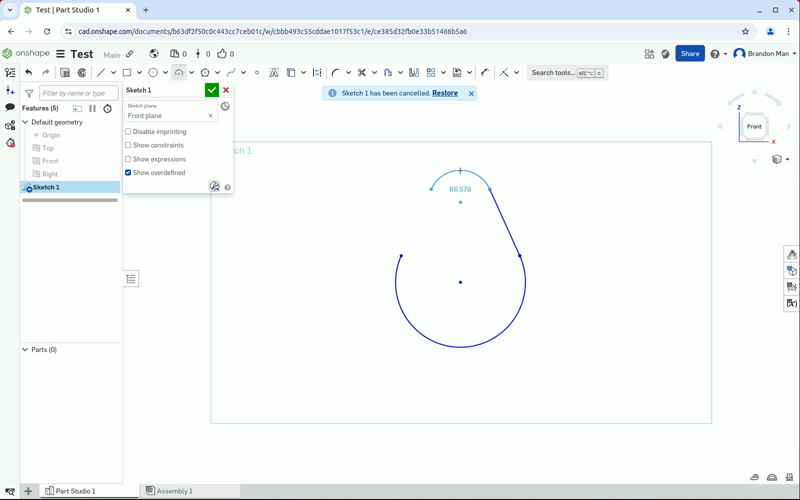
key_up(shift)
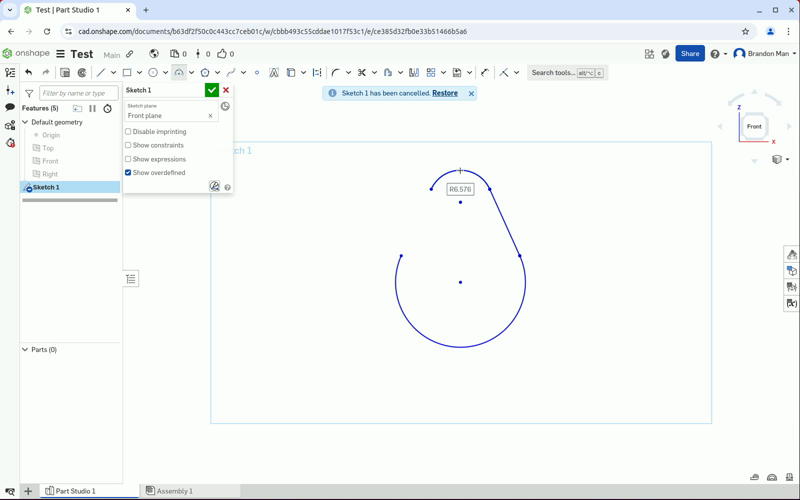
key(esc)
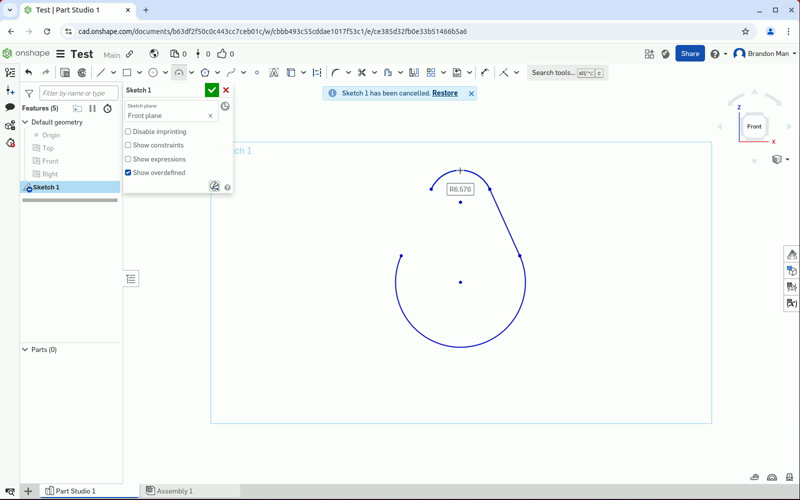
key(l)
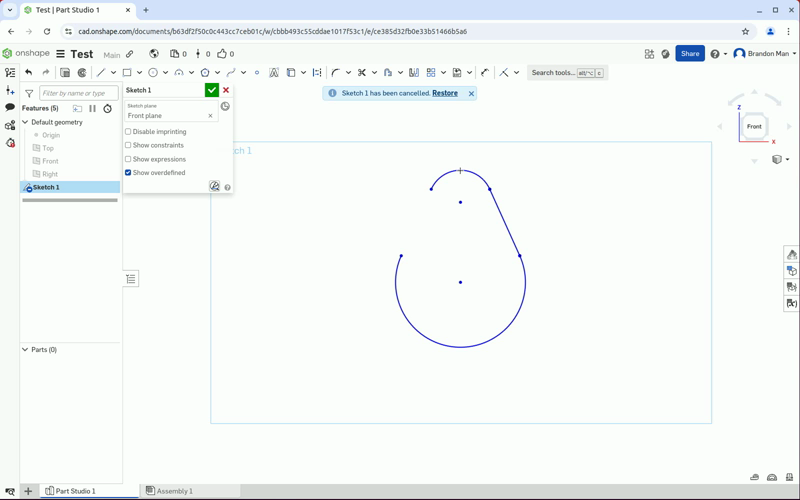
mouse_move(431, 189)
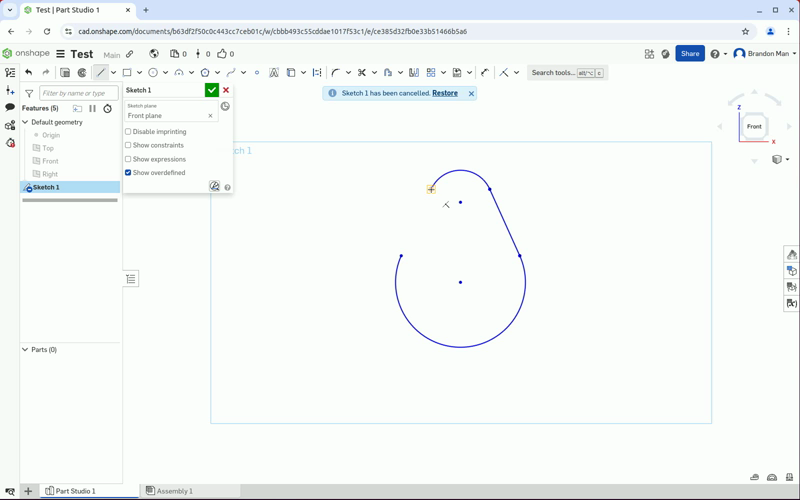
click(431, 189)
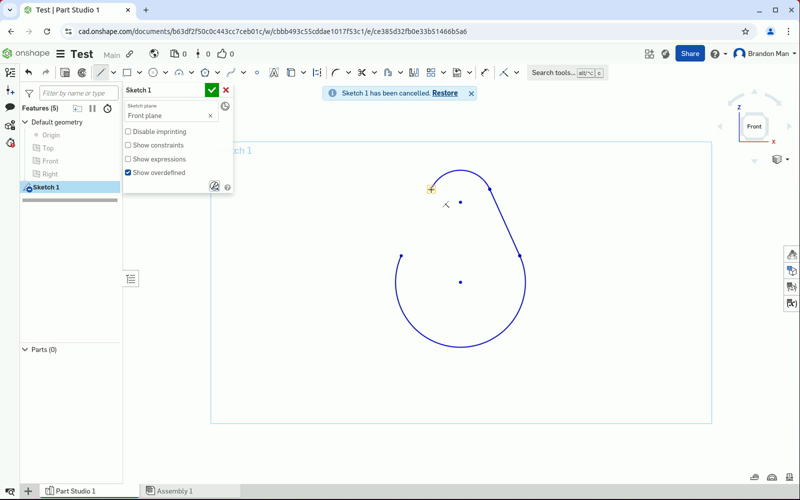
key_down(shift)
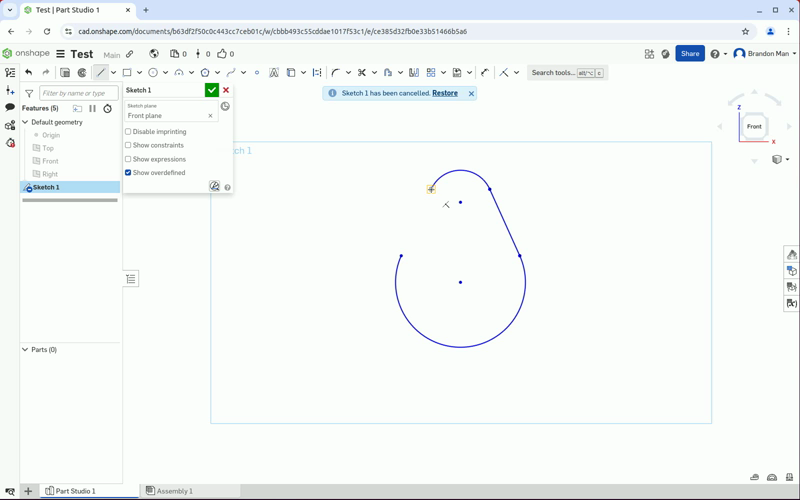
mouse_move(401, 255)
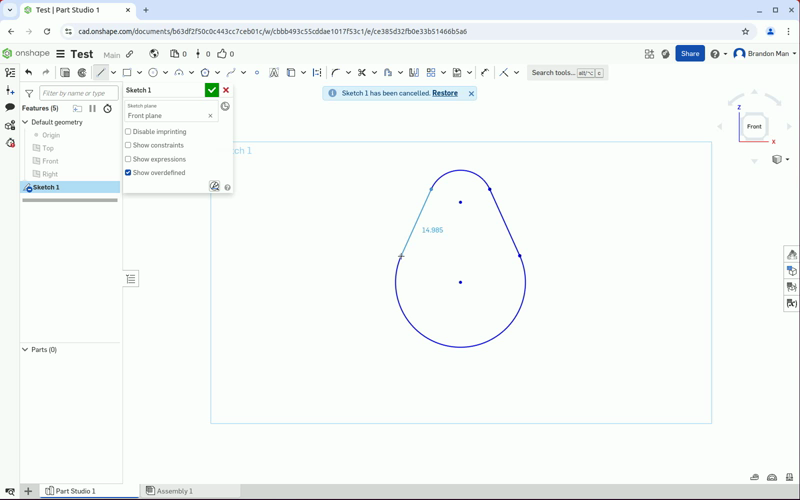
key_up(shift)
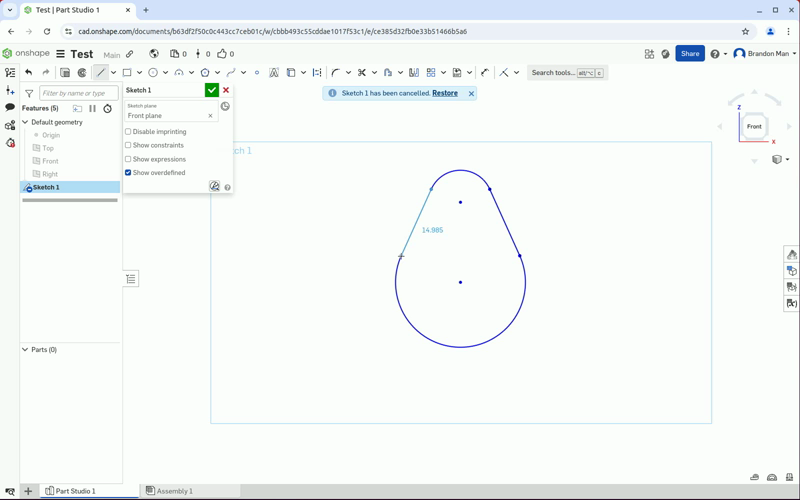
click(401, 255)
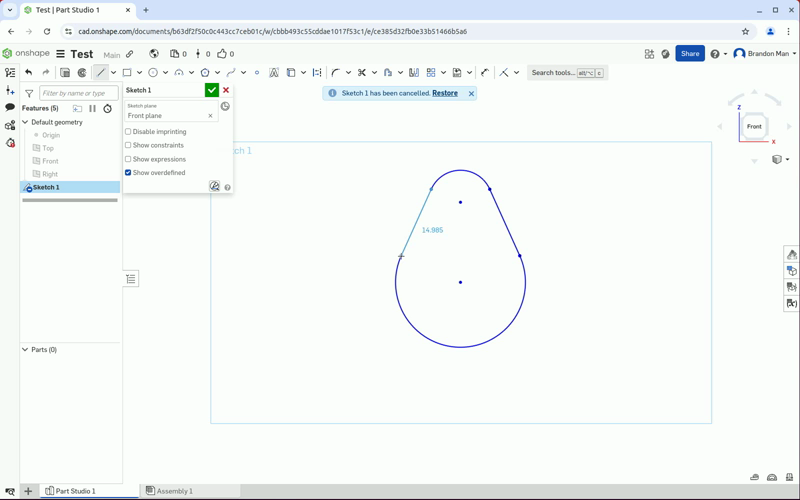
key(esc)
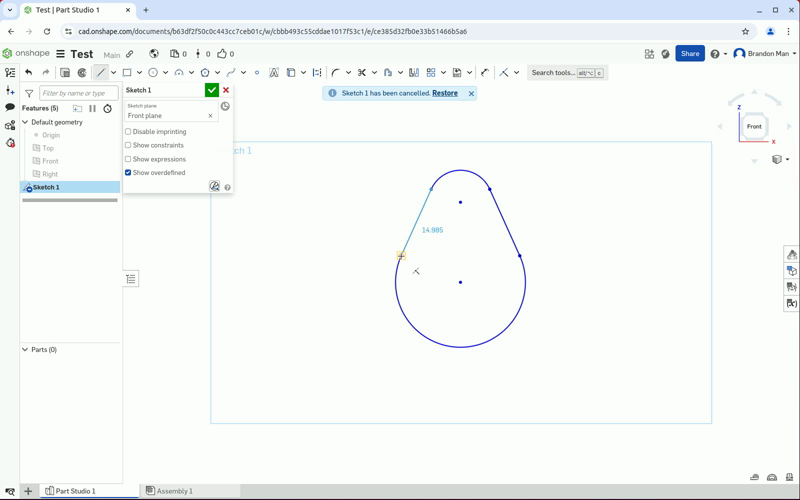
key(c)
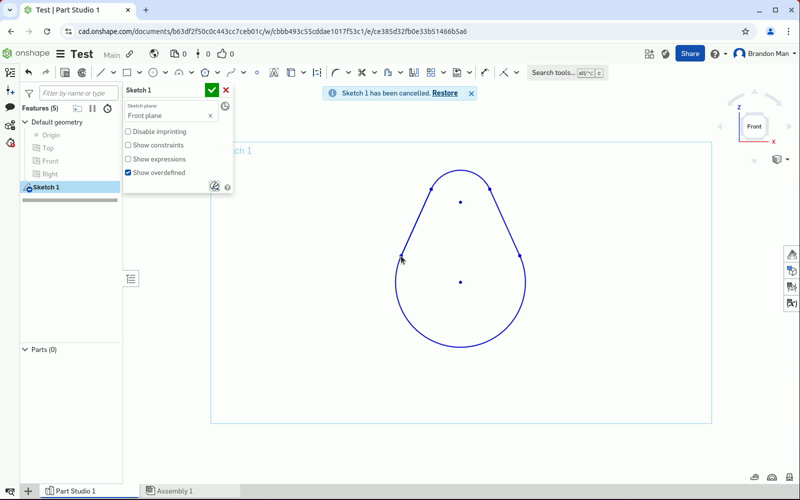
key_down(shift)
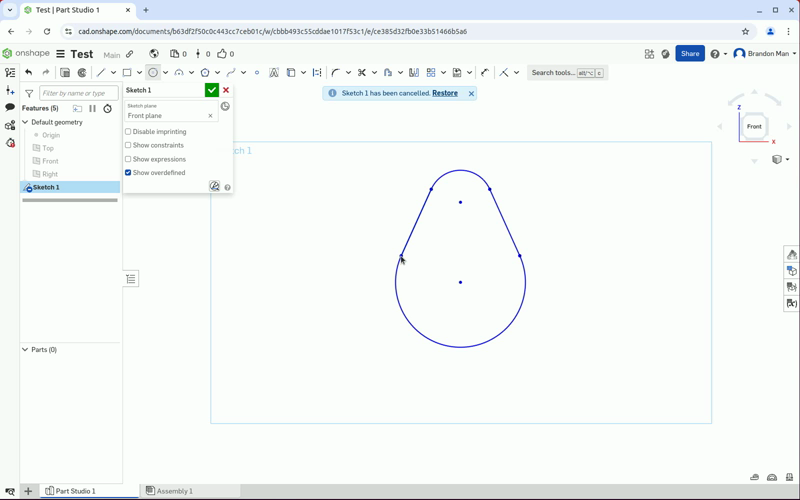
mouse_move(459, 202)
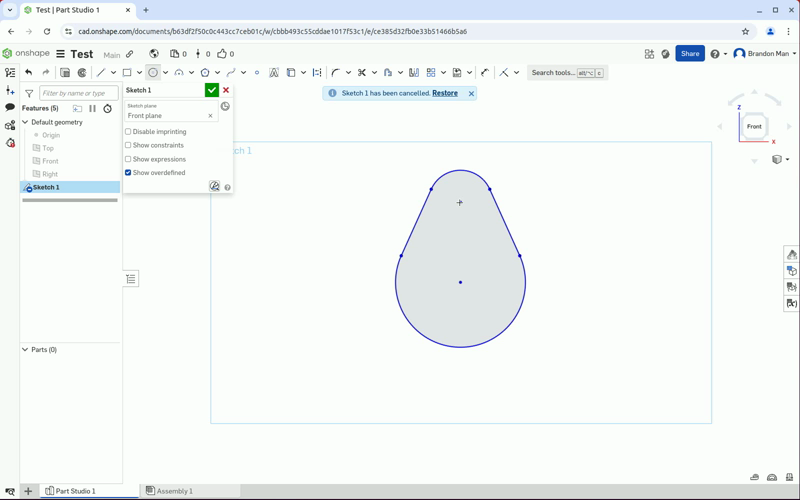
scroll(6)
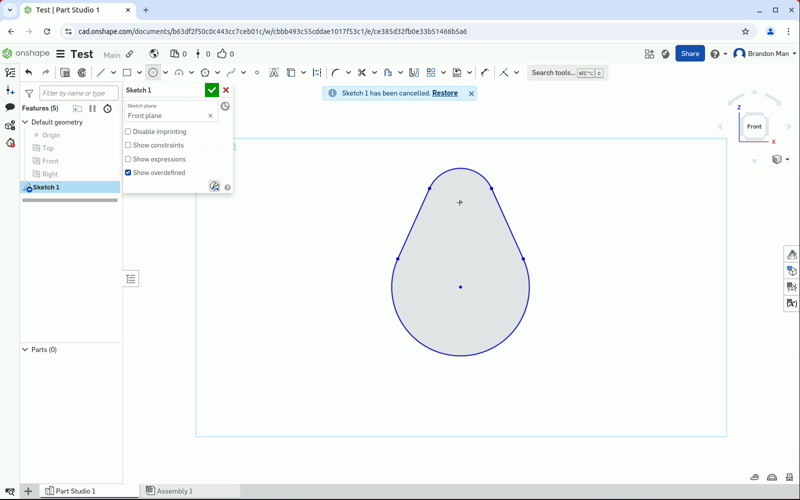
scroll(6)
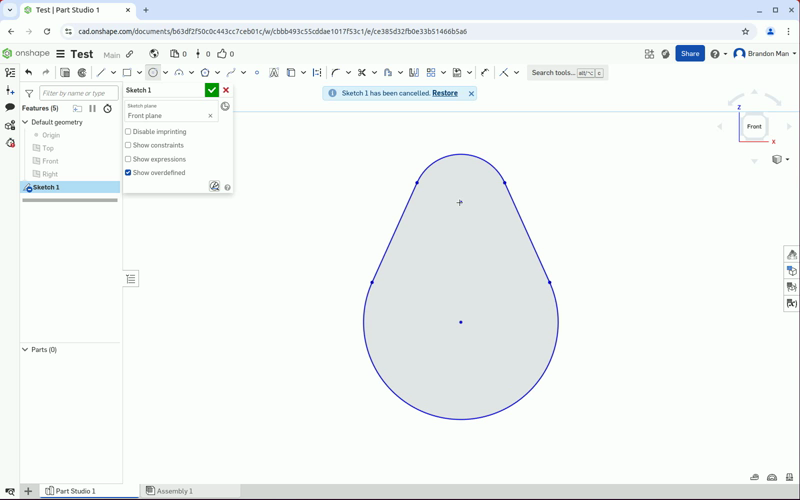
scroll(6)
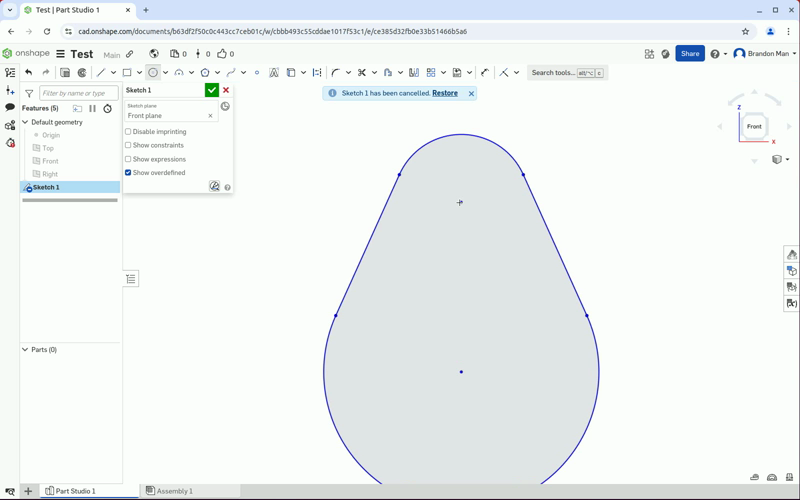
scroll(6)
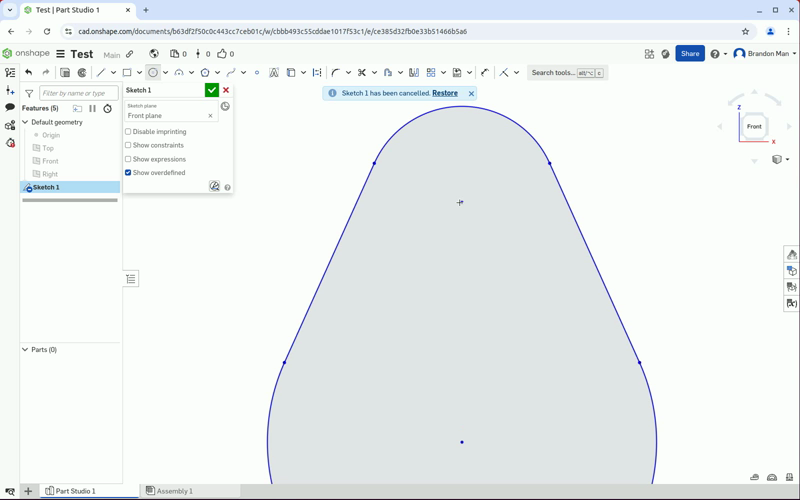
scroll(6)
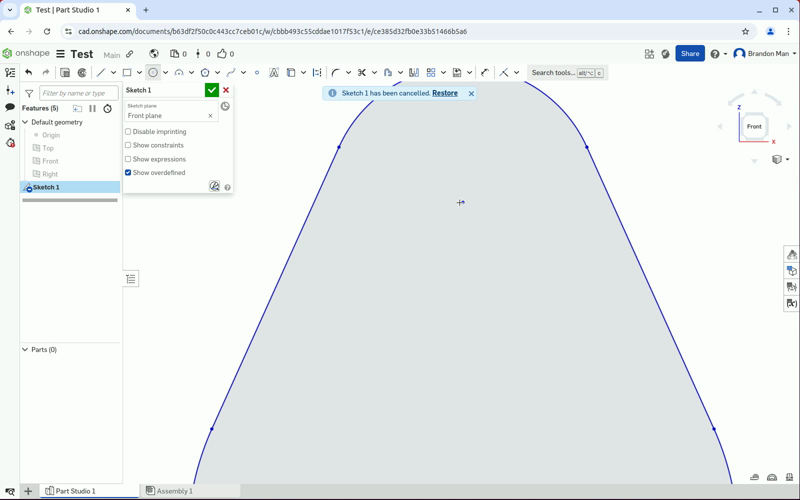
scroll(6)
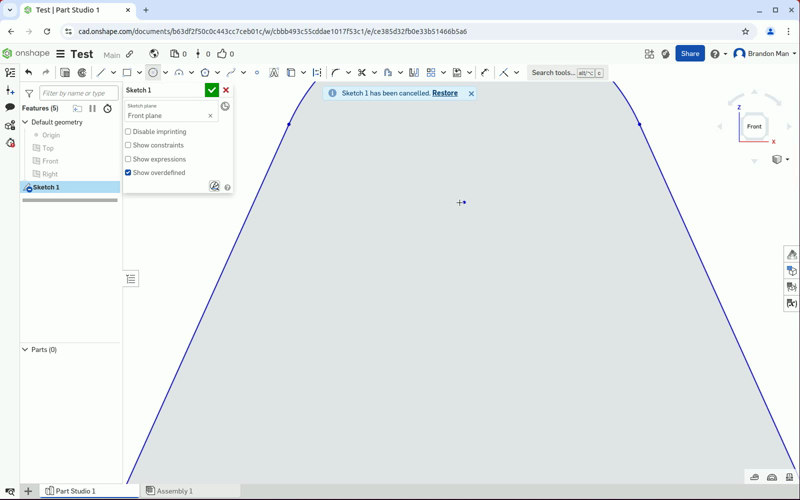
scroll(6)
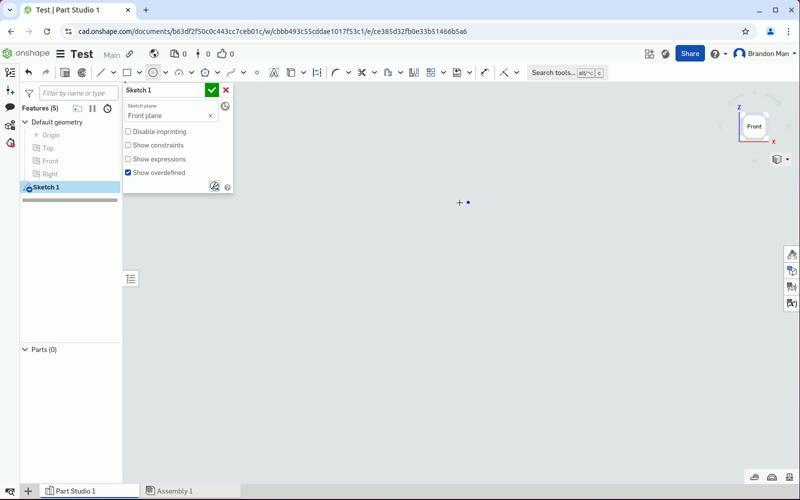
click(459, 202)
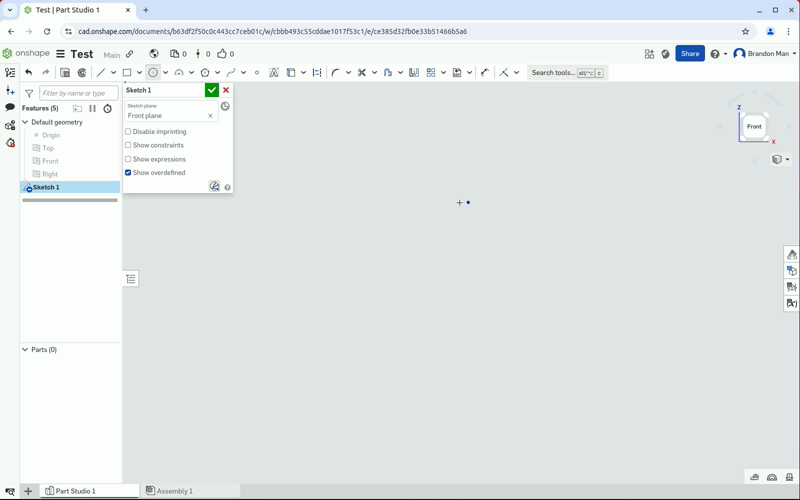
scroll(-6)
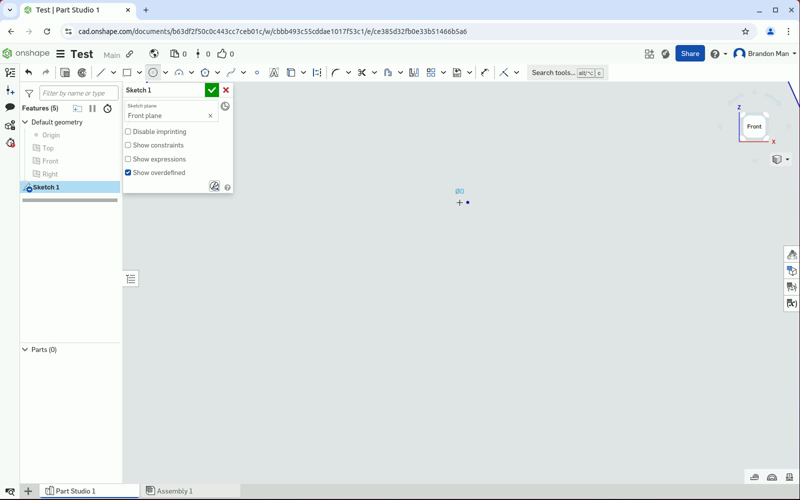
scroll(-6)
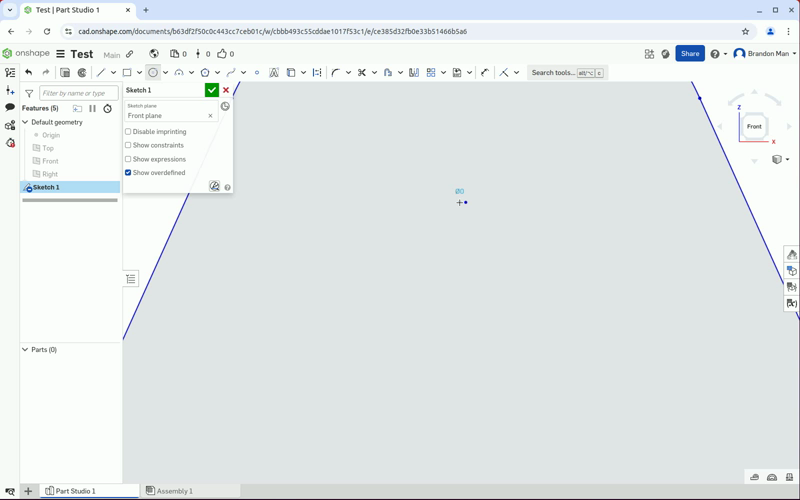
scroll(-6)
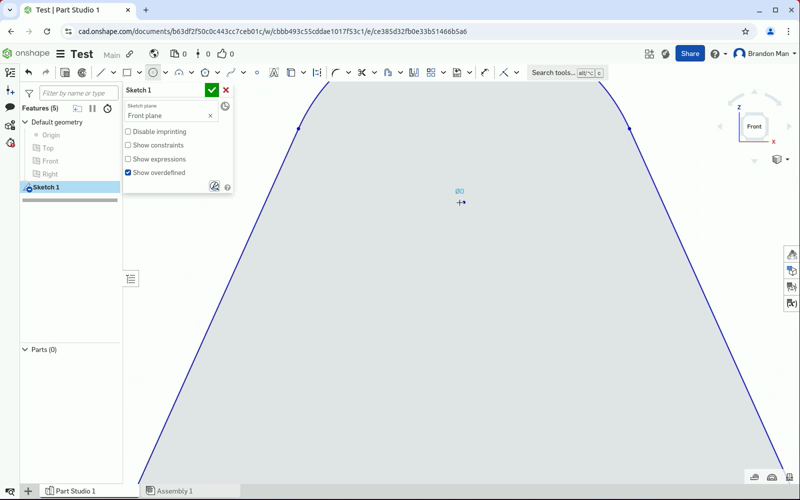
scroll(-6)
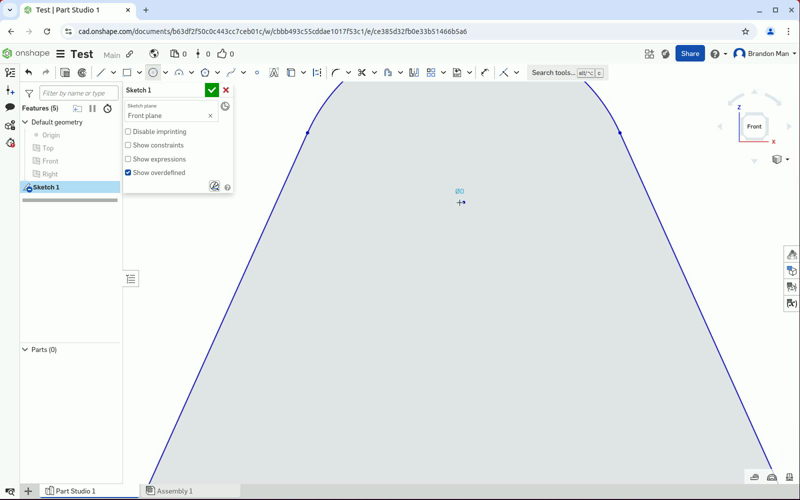
scroll(-6)
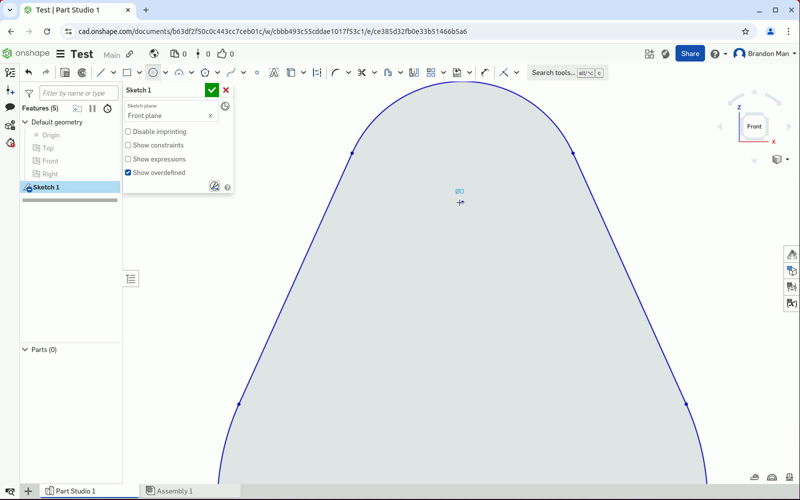
scroll(-6)
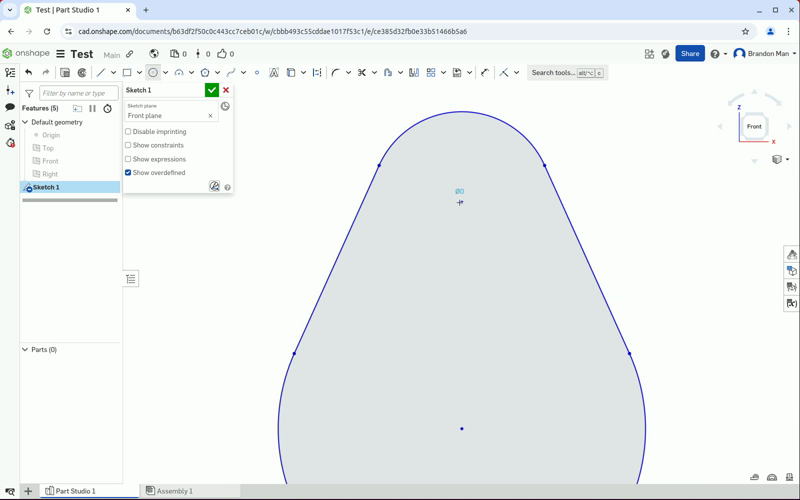
scroll(-6)
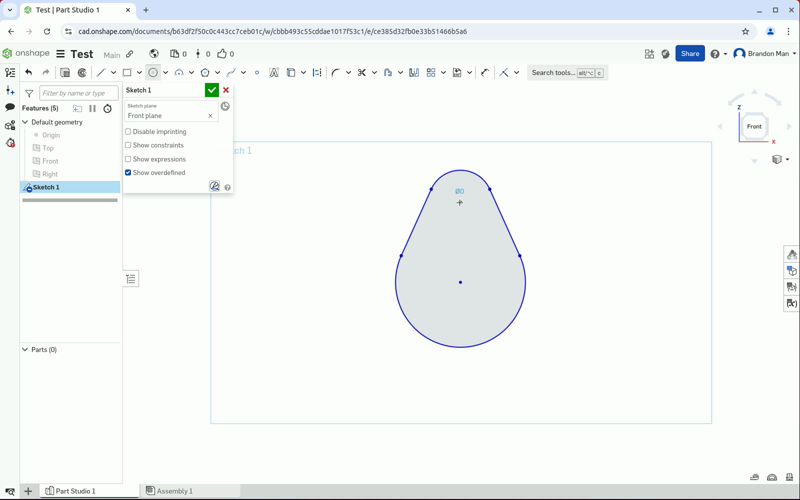
key_up(shift)
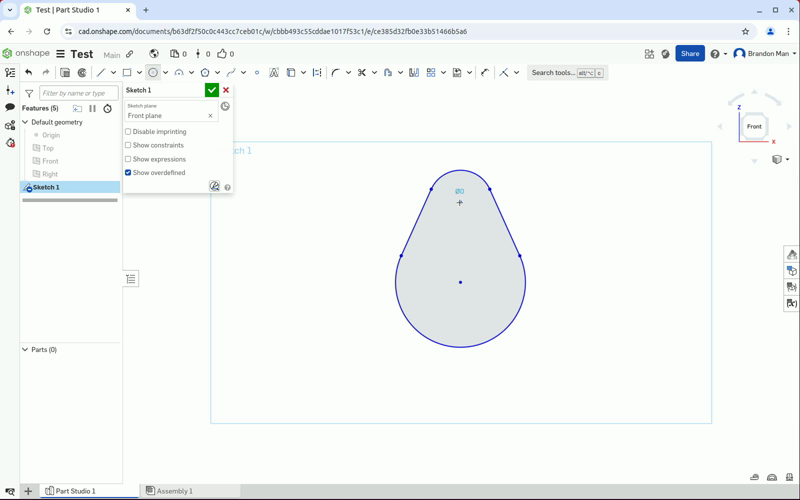
mouse_move(474, 202)
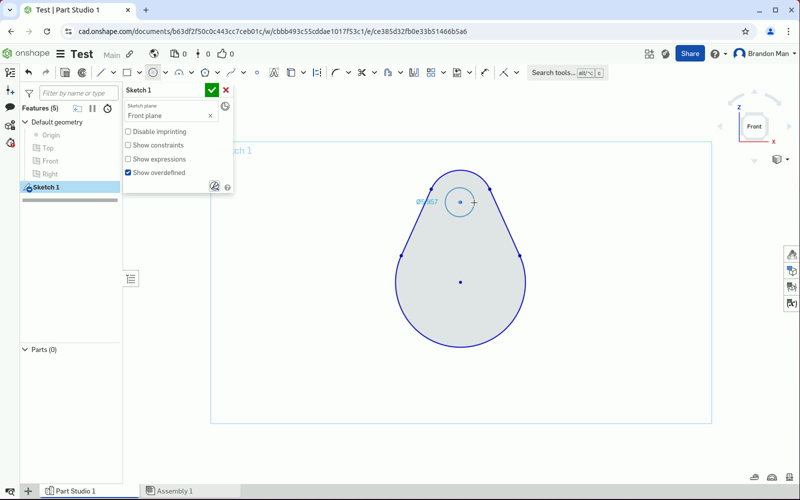
click(474, 202)
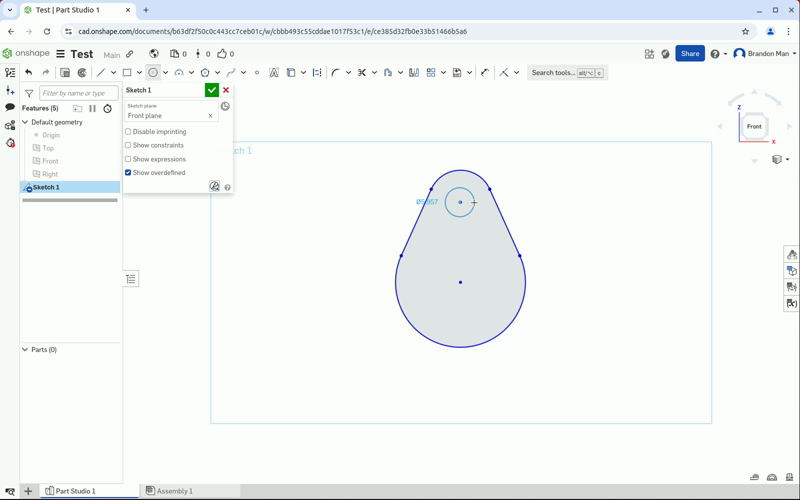
key(esc)
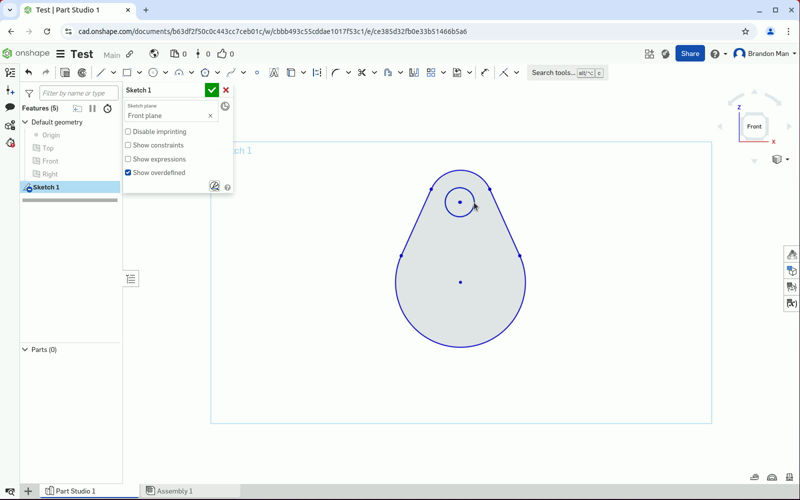
mouse_move(481, 217)
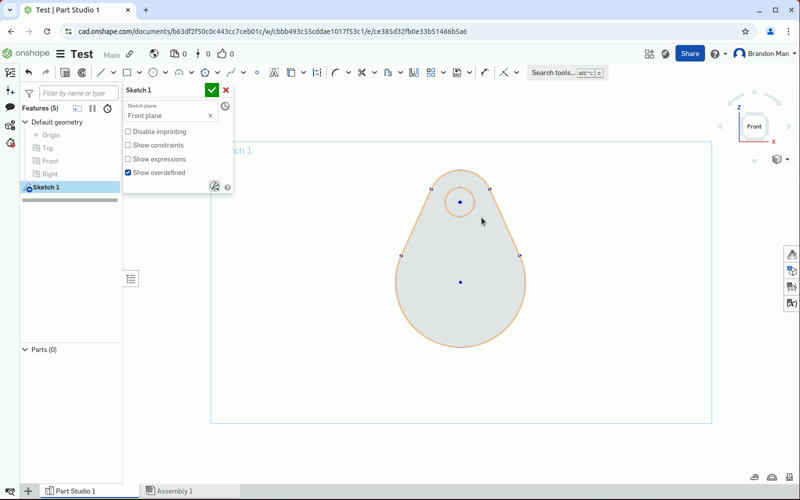
click(481, 217)
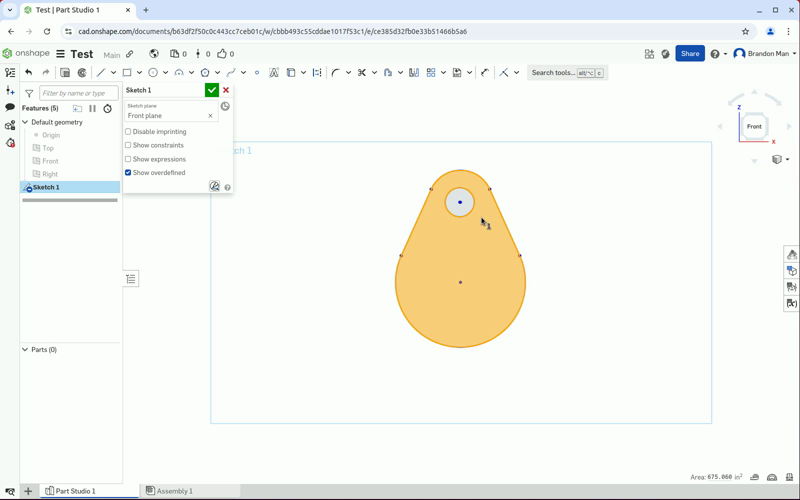
mouse_move(73, 352)
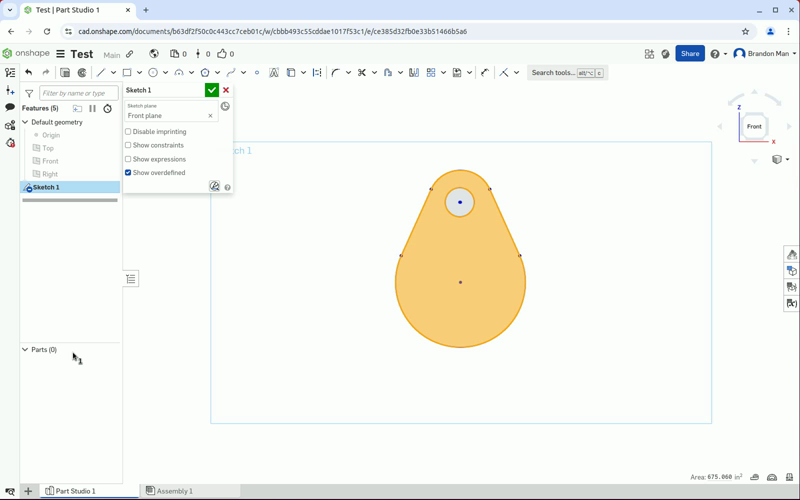
key(shift+y)
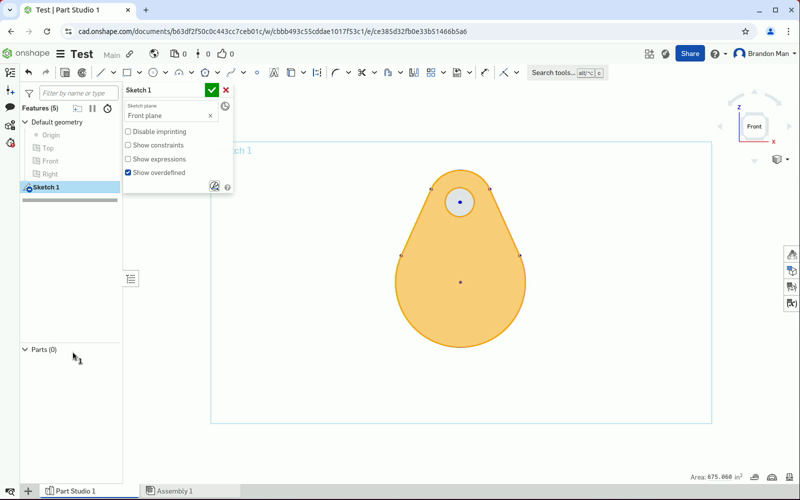
key(shift+e)
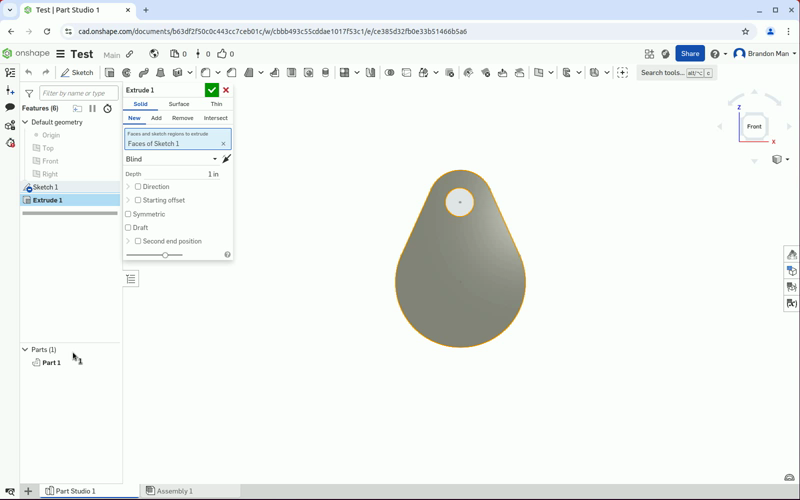
mouse_move(143, 106)
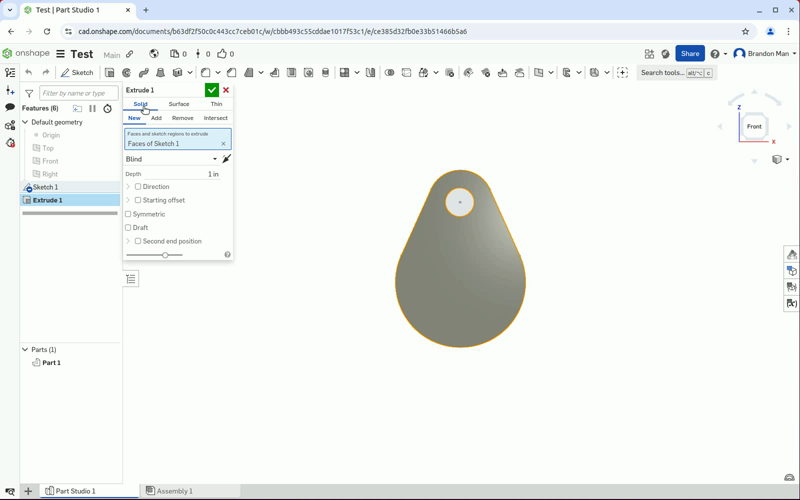
click(143, 106)
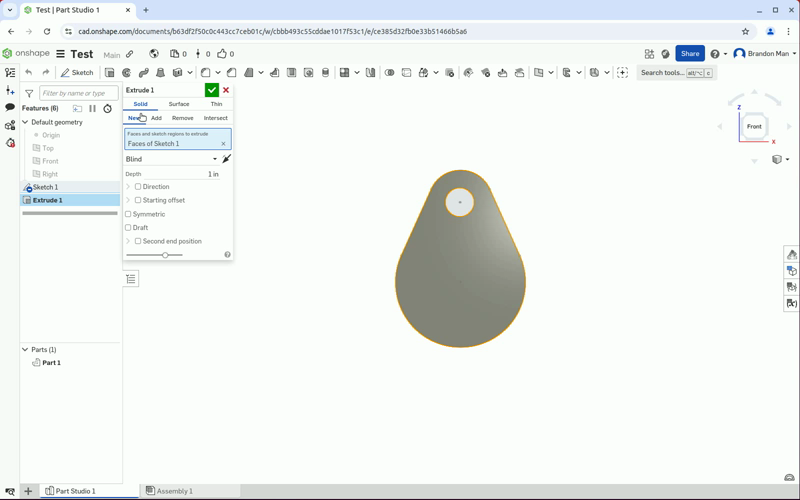
mouse_move(137, 120)
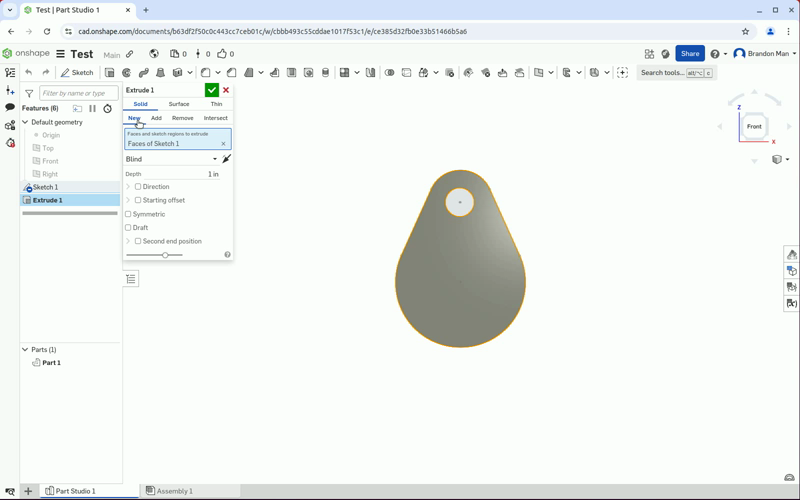
click(137, 120)
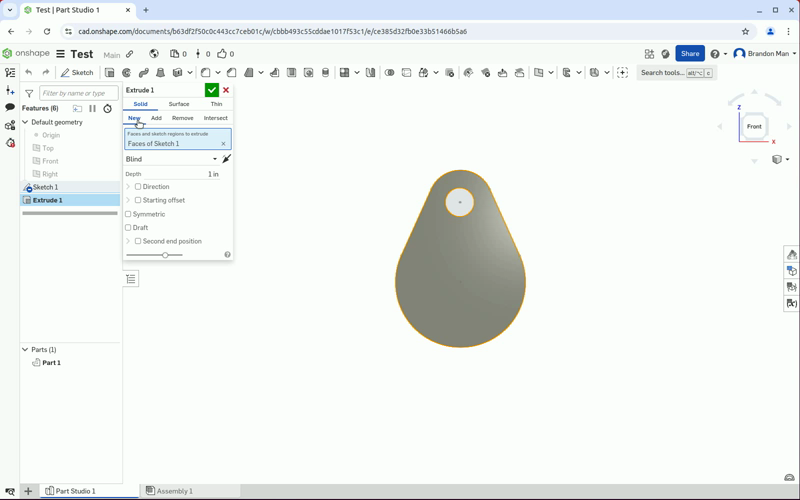
key(tab, 4)
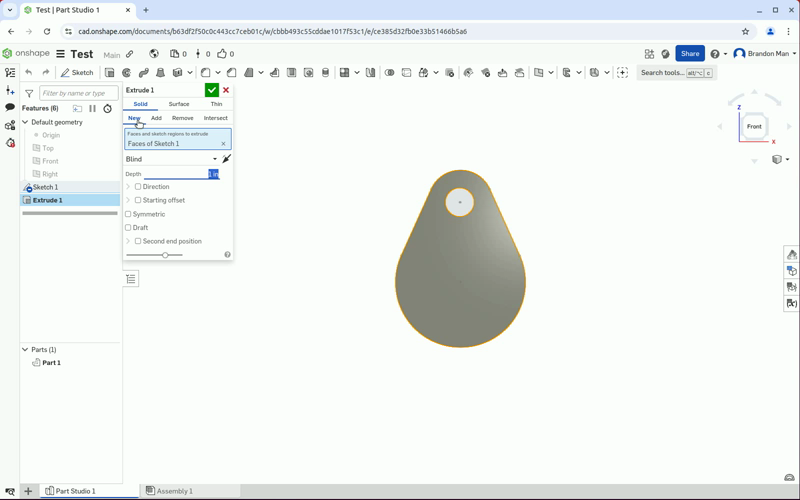
text(-6.258)
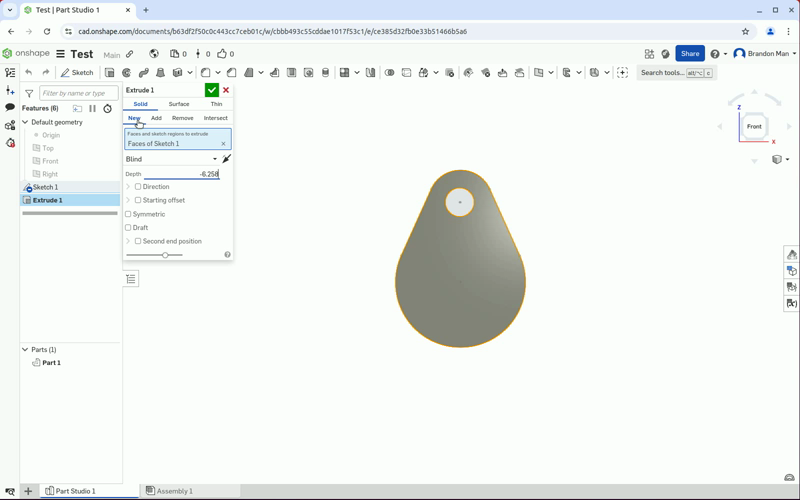
key(enter)
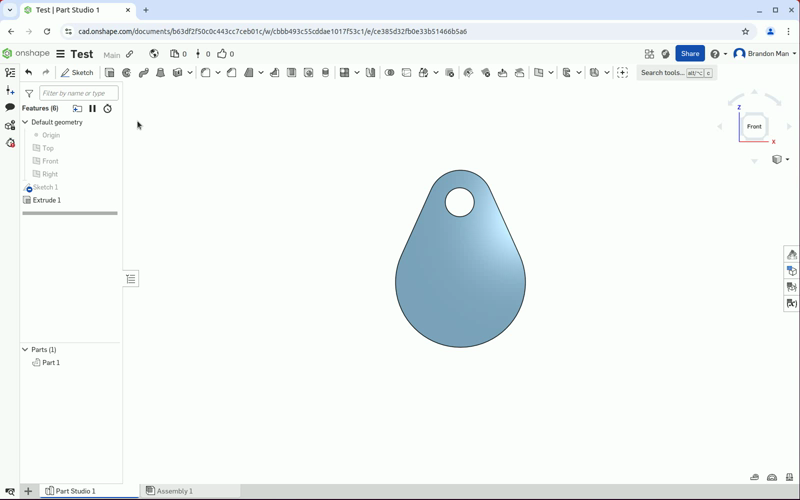
key(shift+h)
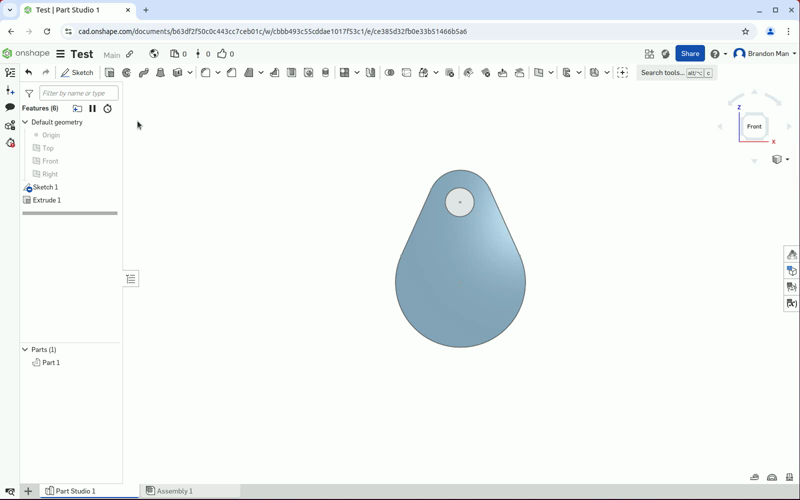
key(shift+h)
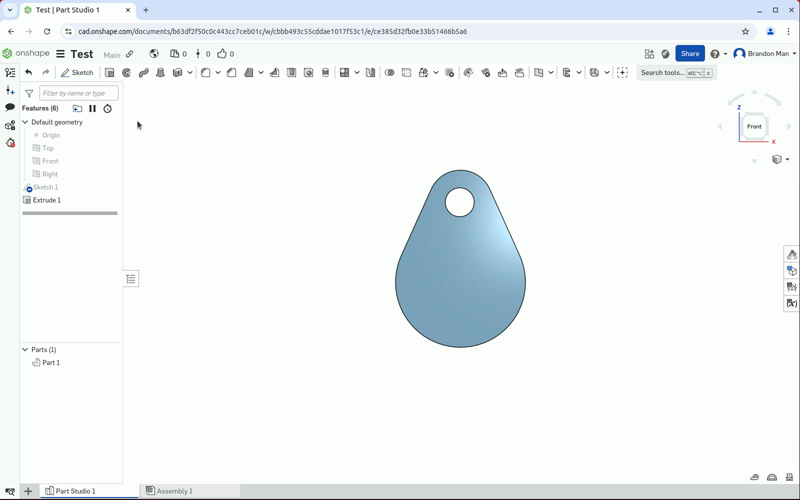
mouse_move(73, 189)
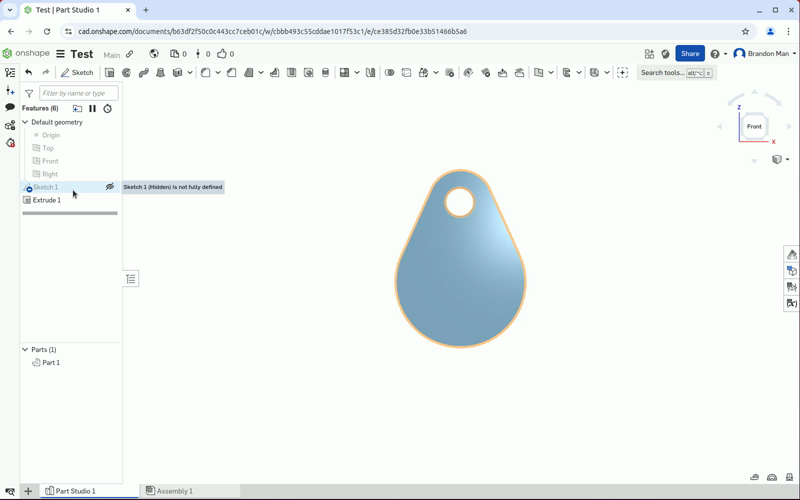
click(73, 189)
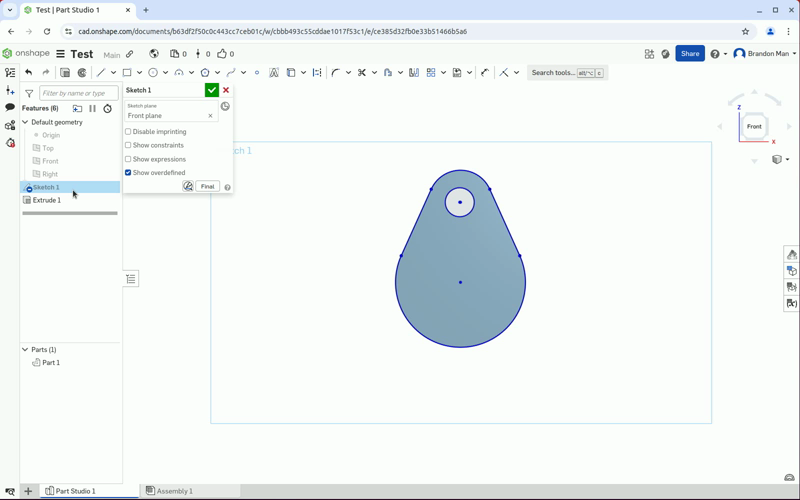
mouse_move(229, 92)
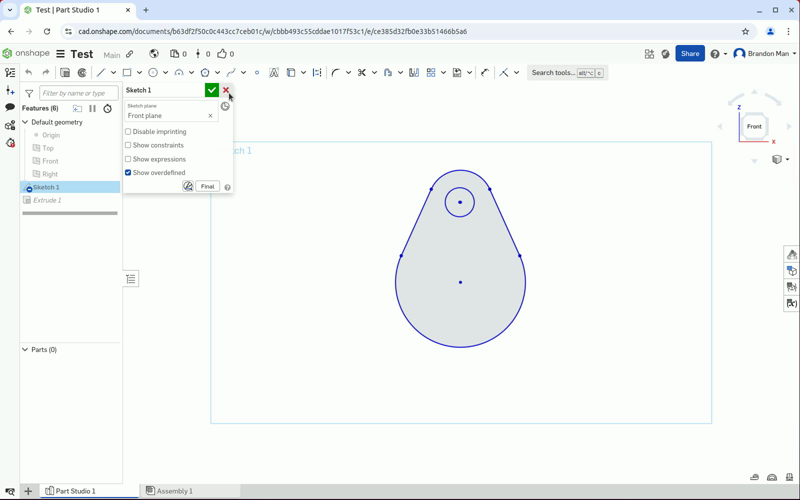
click(229, 92)
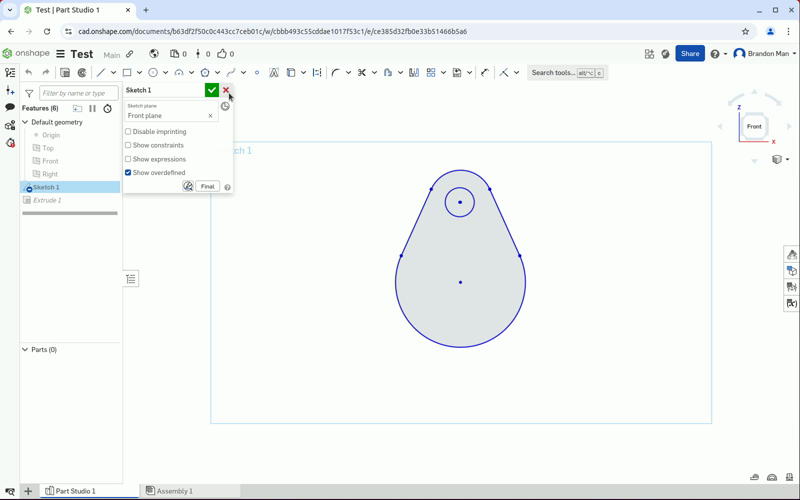
key(shift+s)
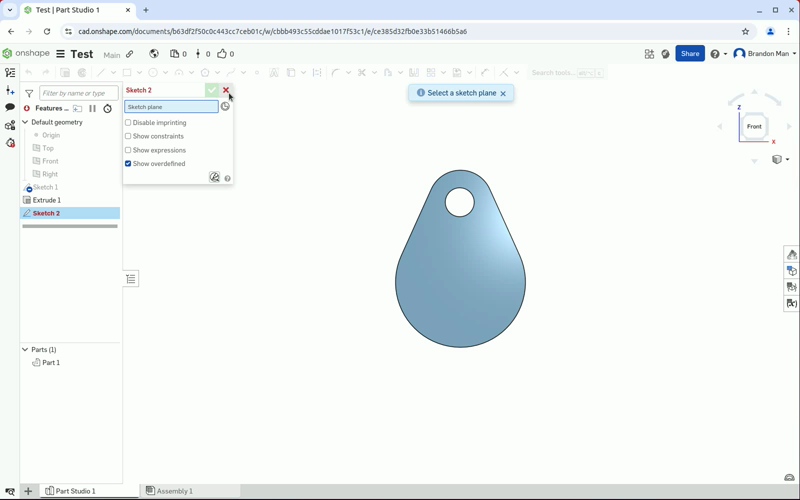
mouse_move(73, 163)
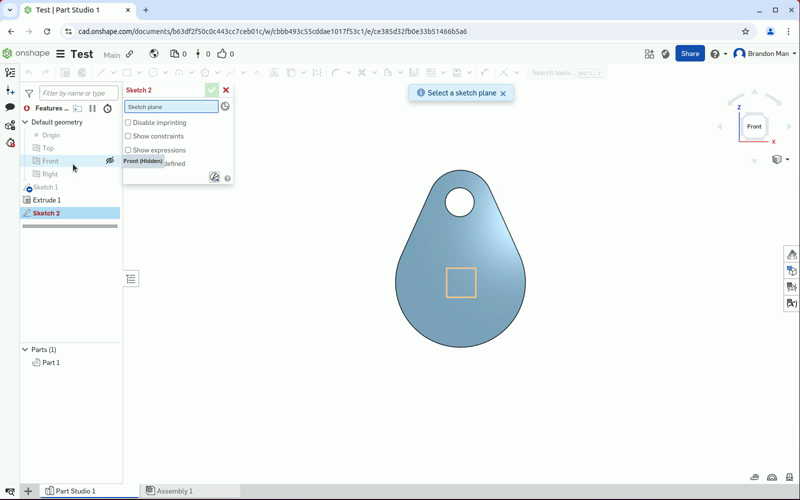
click(73, 163)
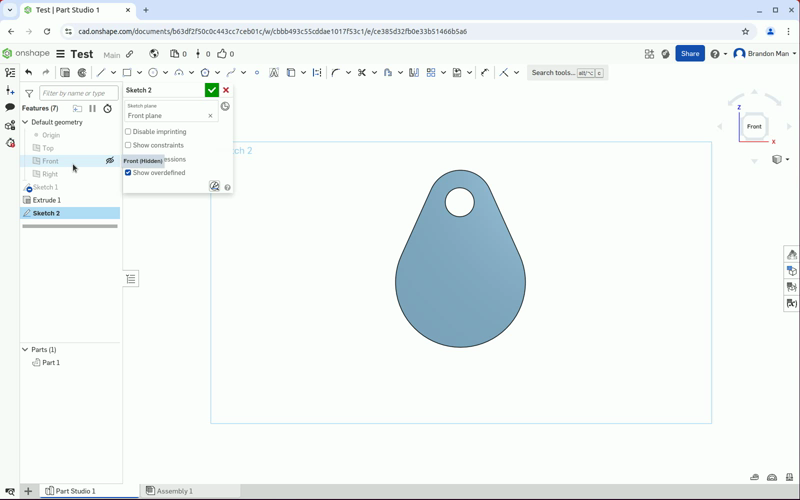
mouse_move(73, 352)
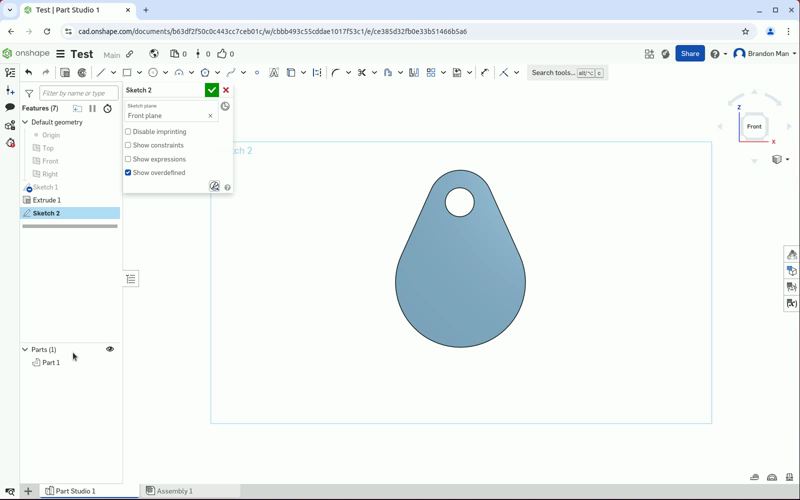
key(y)
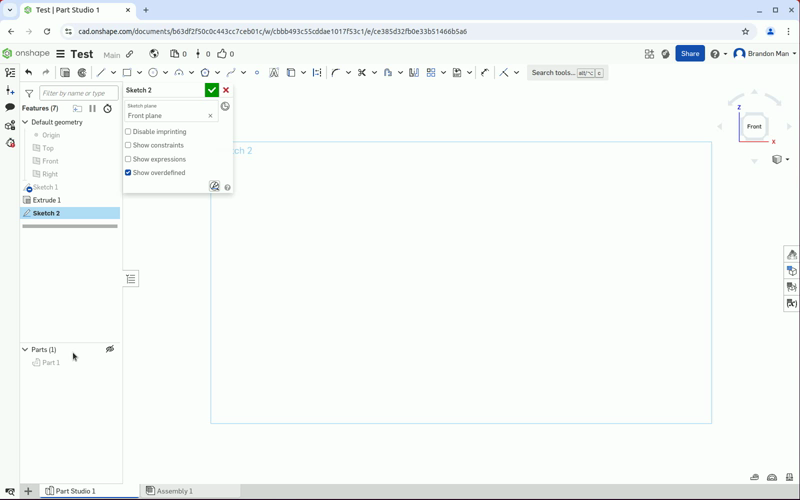
key(c)
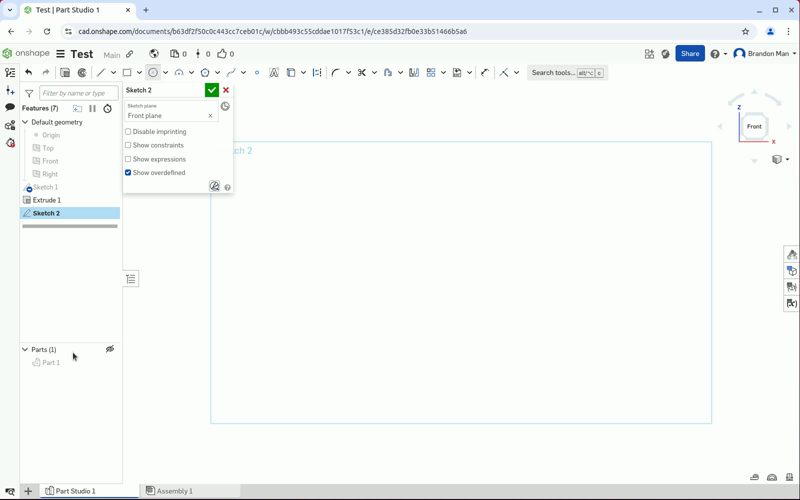
key_down(shift)
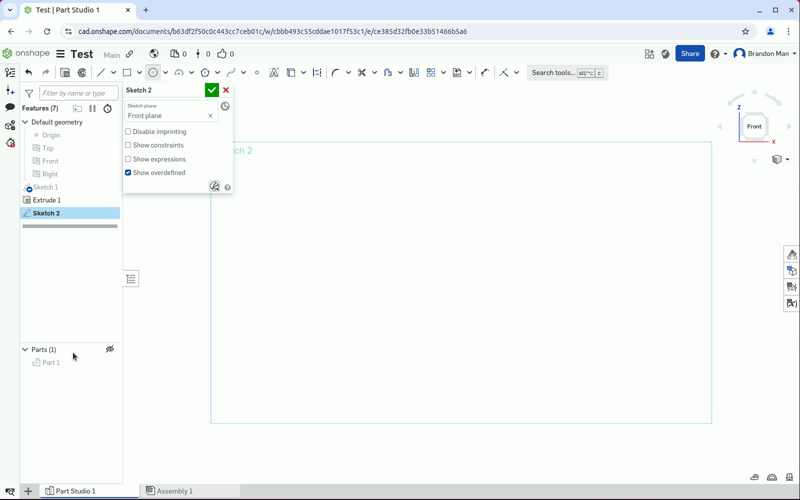
mouse_move(461, 282)
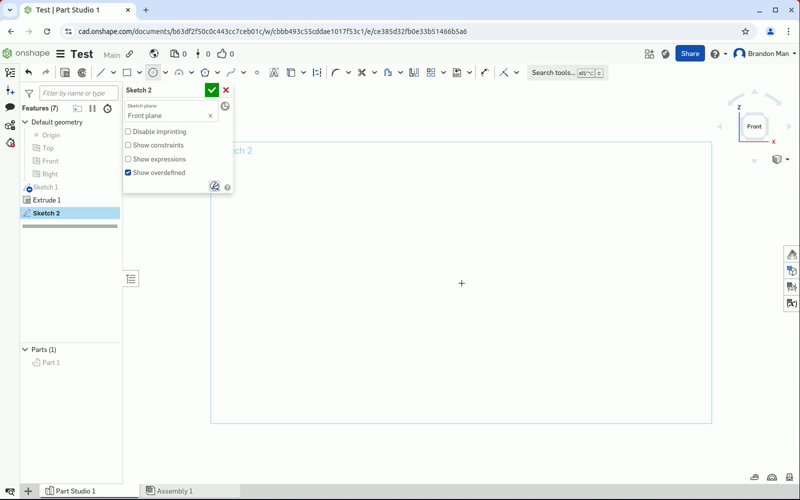
click(461, 282)
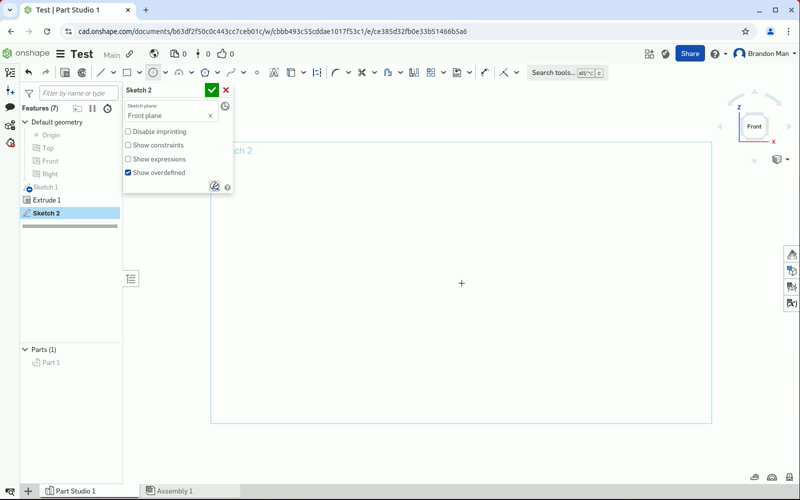
key_up(shift)
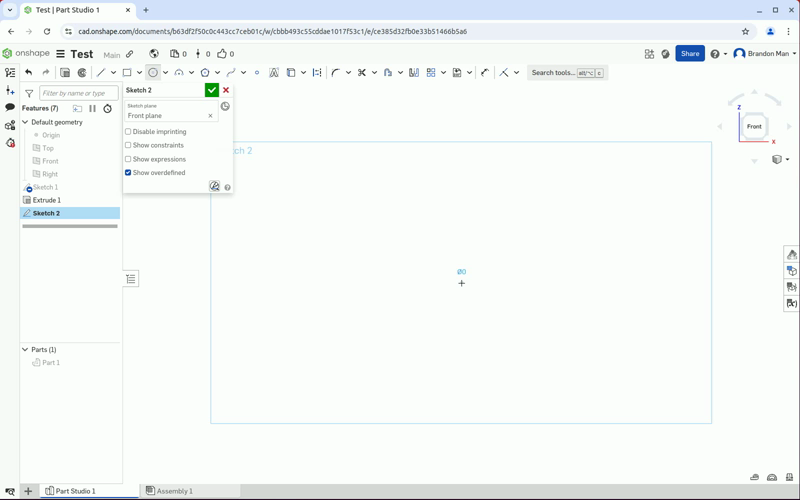
mouse_move(507, 282)
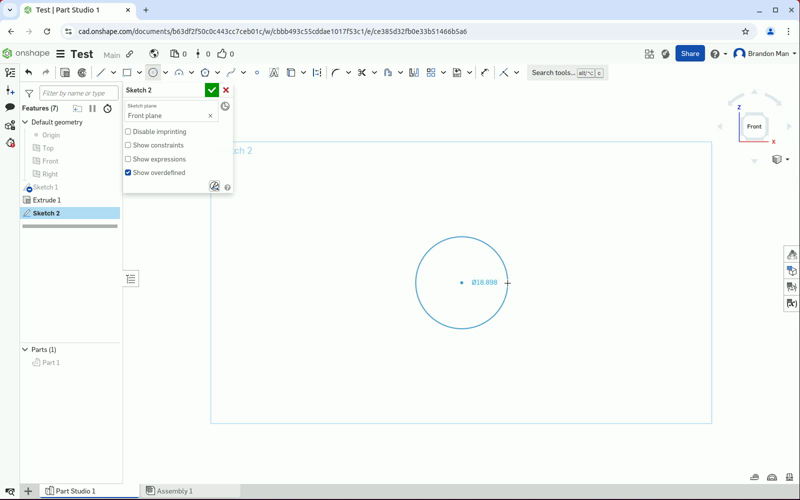
click(507, 282)
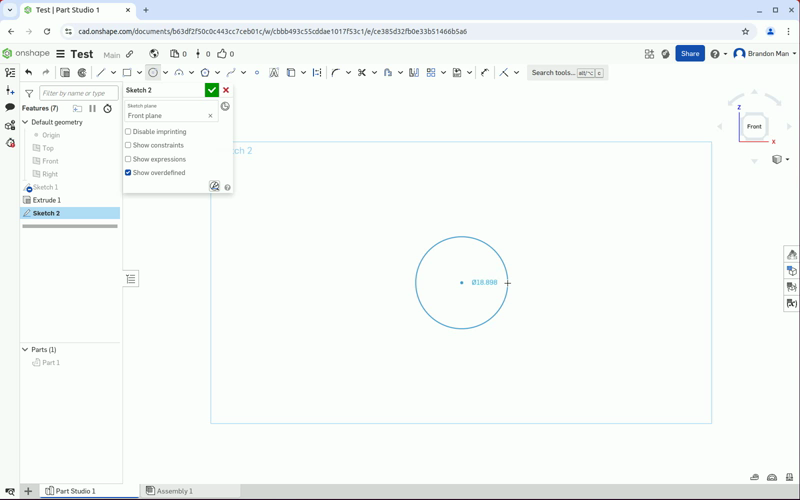
key(esc)
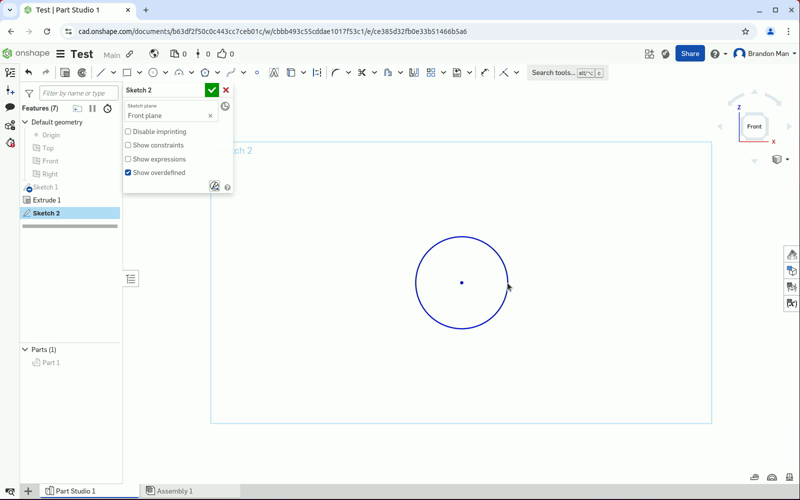
mouse_move(423, 276)
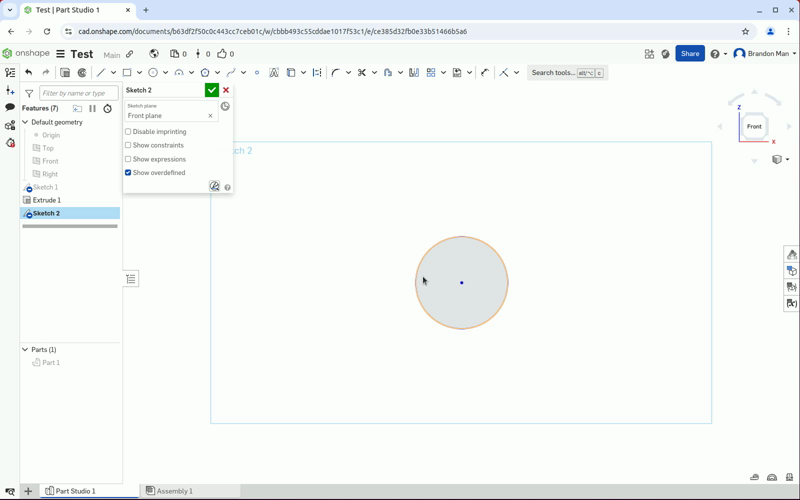
click(423, 276)
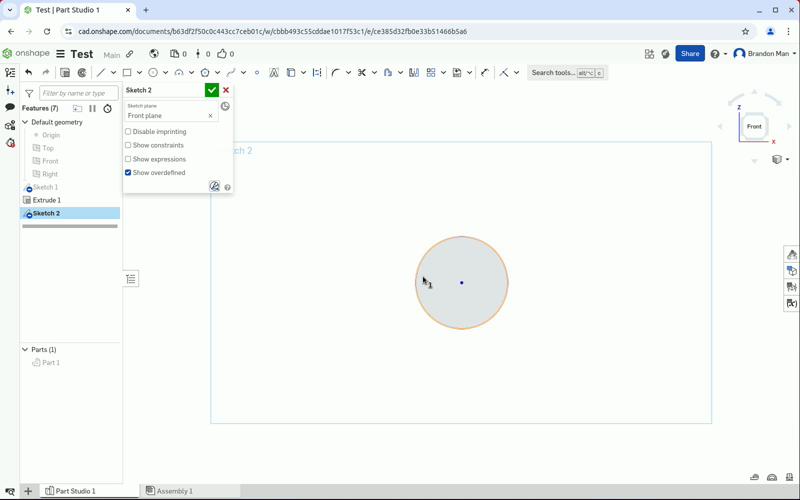
mouse_move(73, 352)
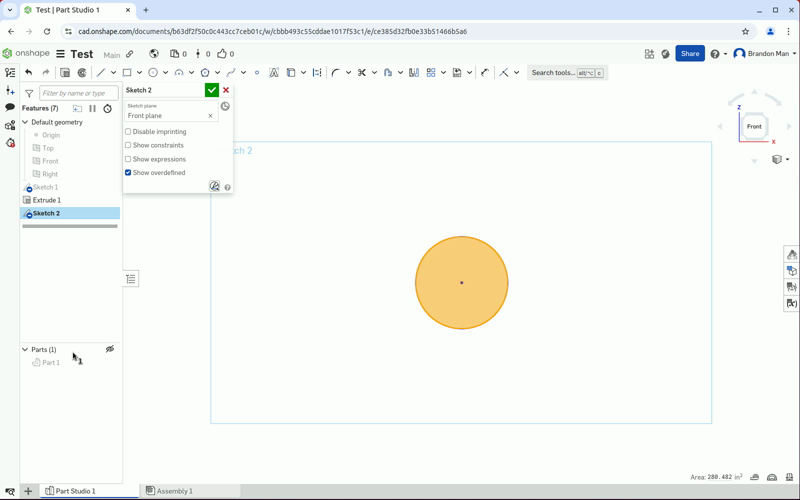
key(shift+y)
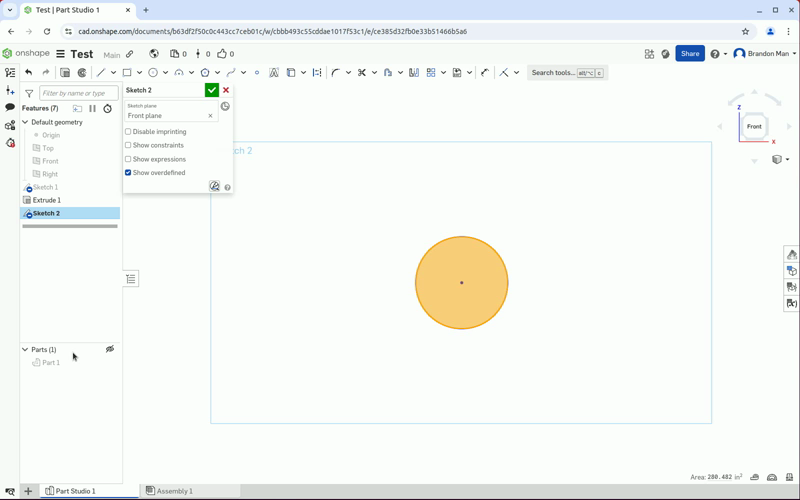
key(shift+e)
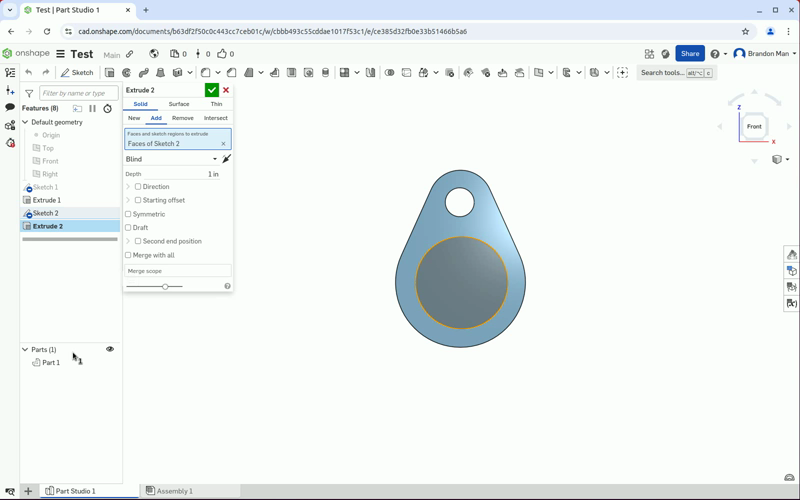
mouse_move(143, 106)
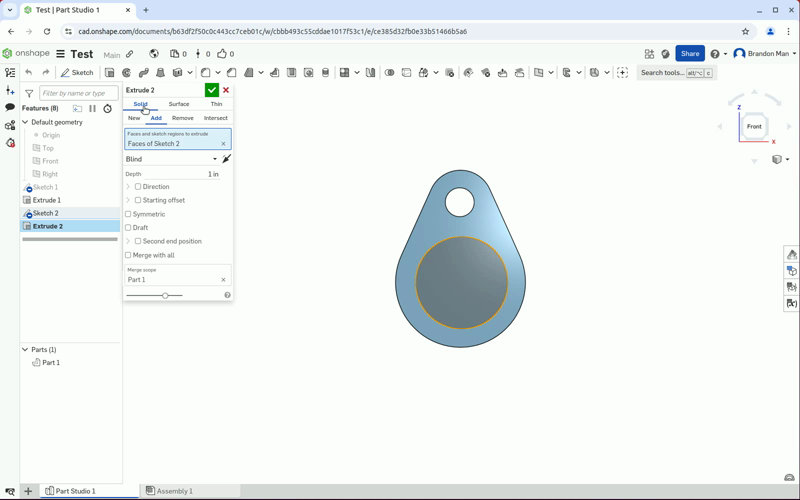
click(143, 106)
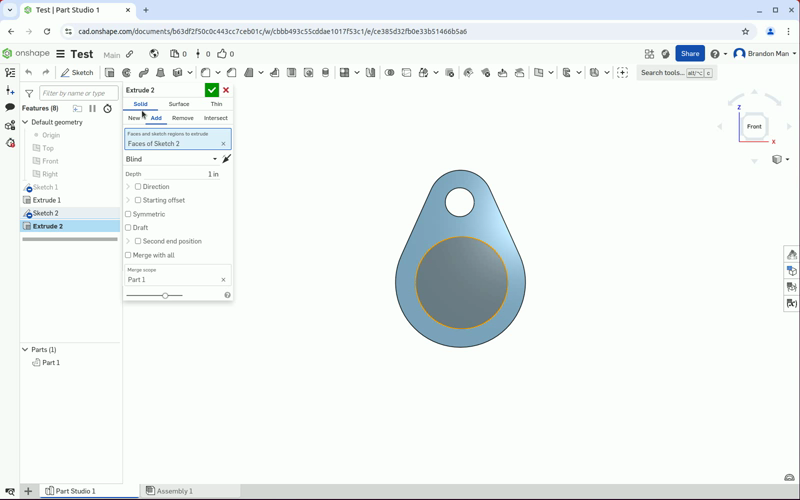
mouse_move(137, 120)
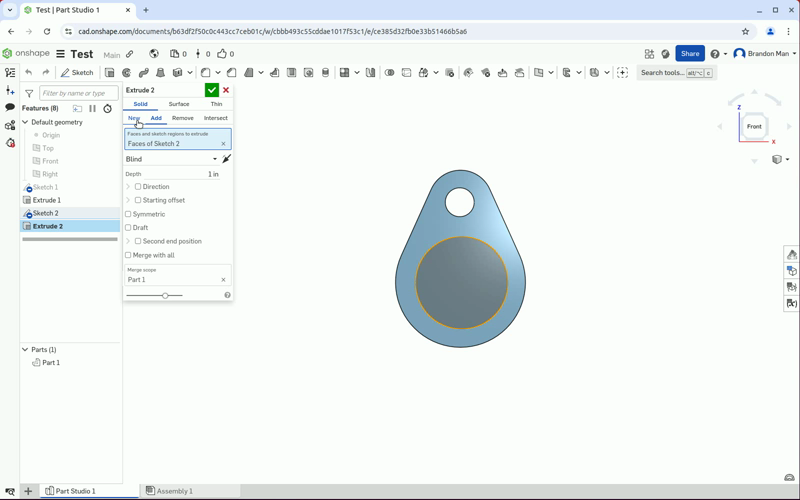
click(137, 120)
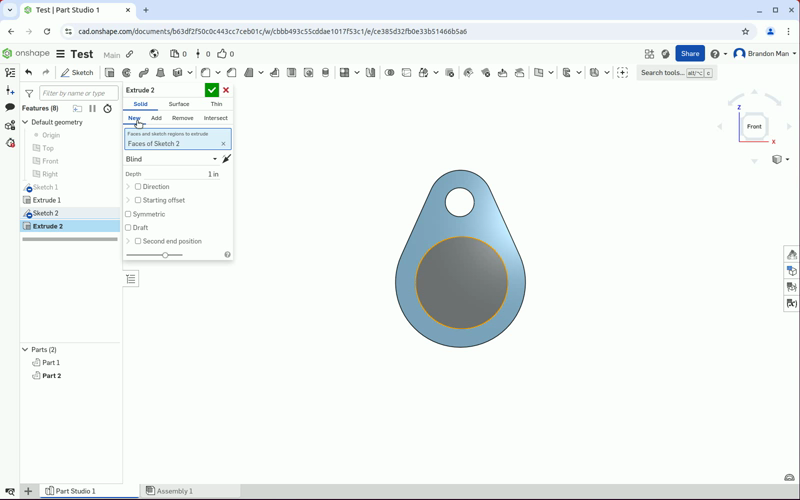
key(tab, 4)
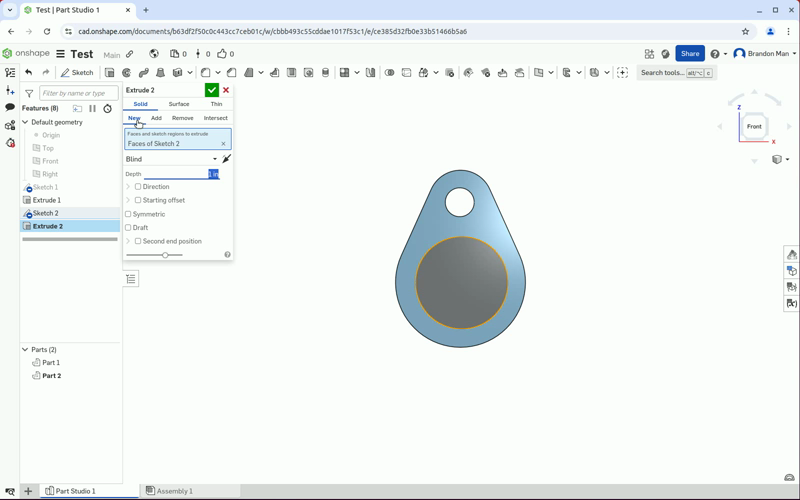
text(10.591)
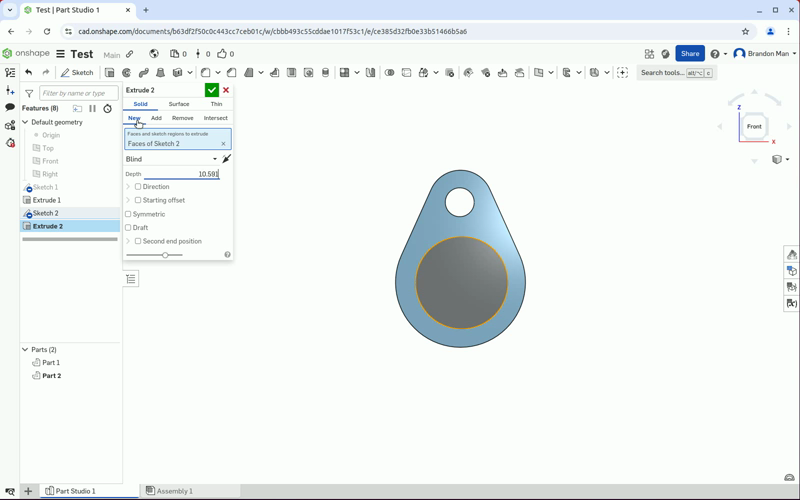
key(enter)
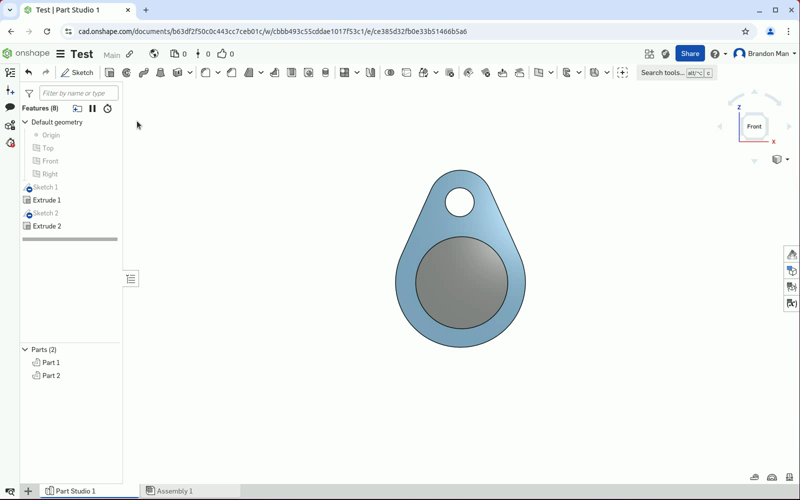
key(shift+h)
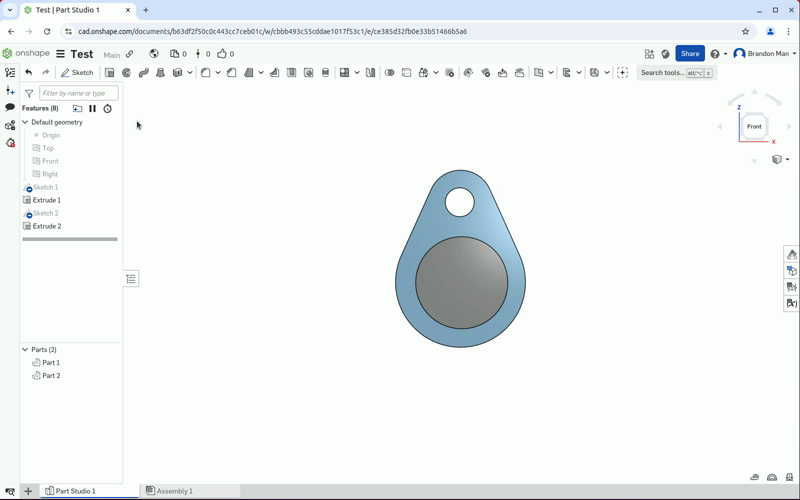
key(shift+h)
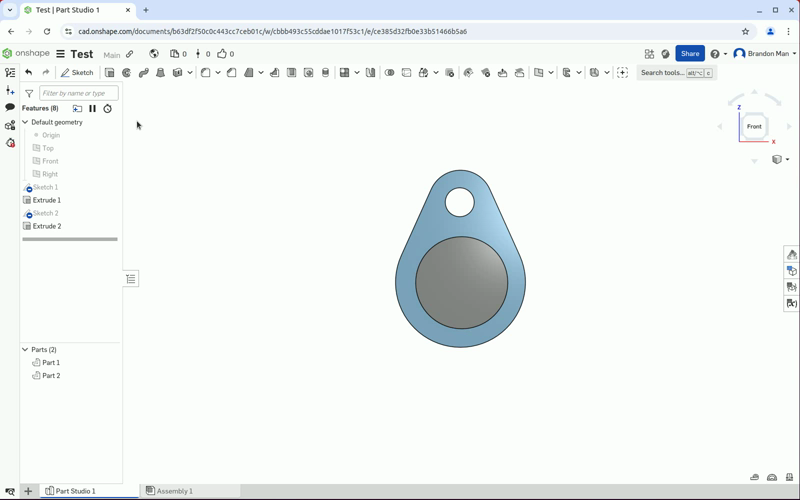
mouse_move(73, 189)
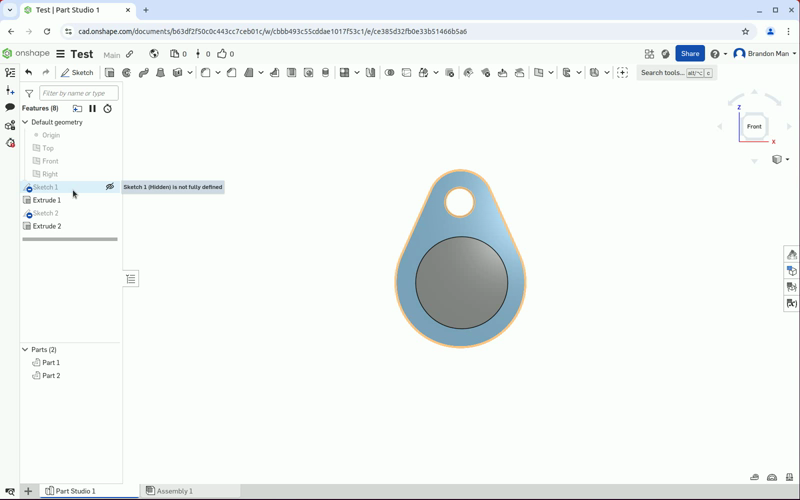
click(73, 189)
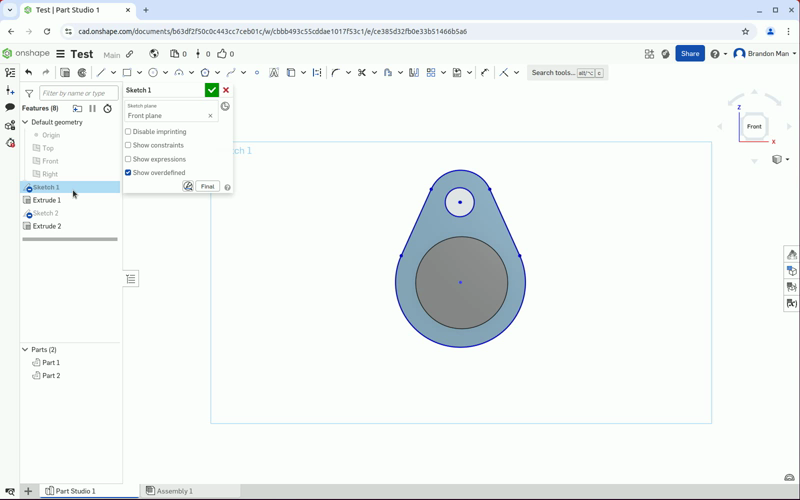
mouse_move(229, 92)
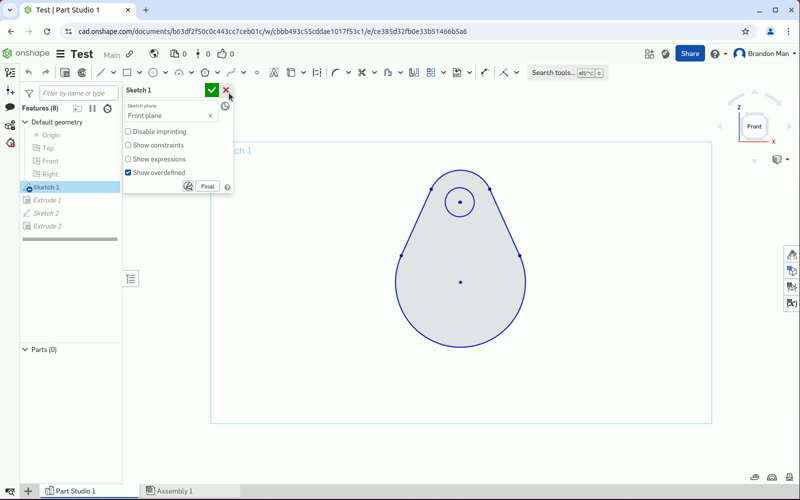
click(229, 92)
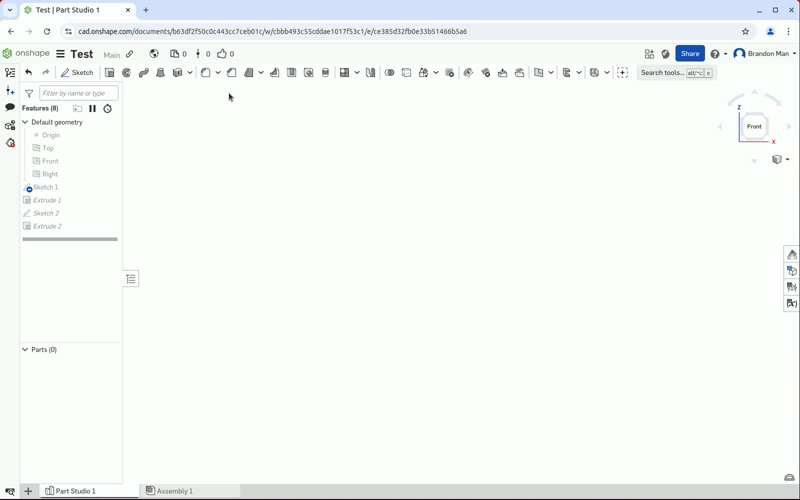
mouse_move(541, 75)
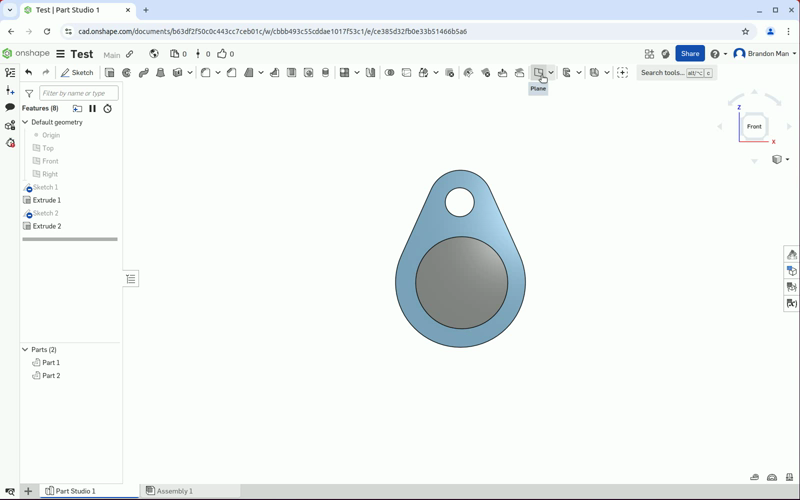
click(541, 75)
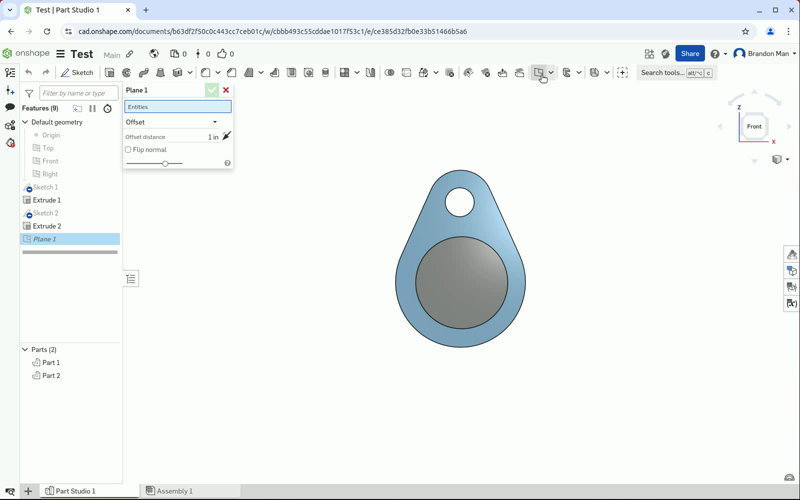
mouse_move(73, 163)
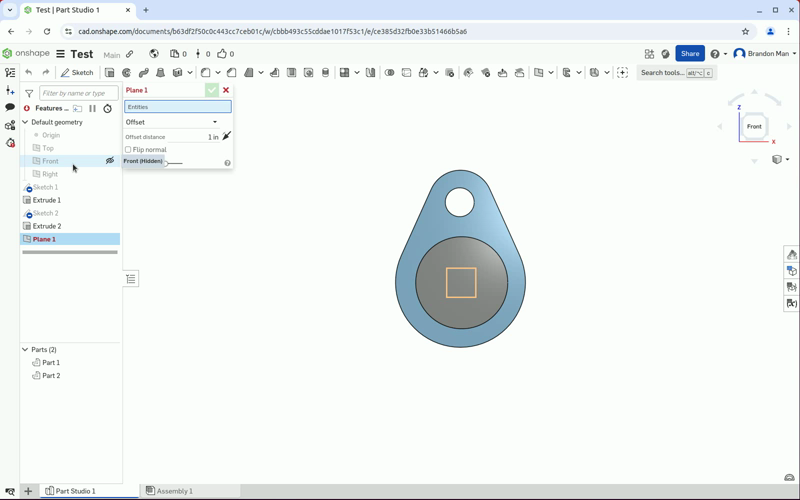
click(73, 163)
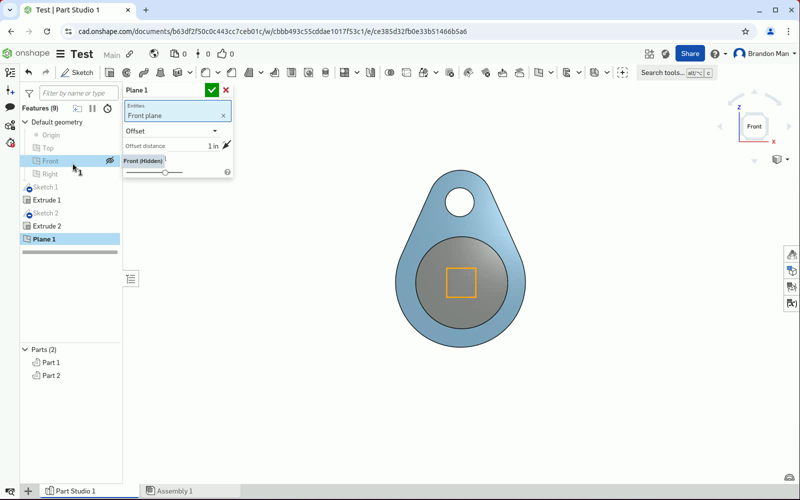
key(tab, 2)
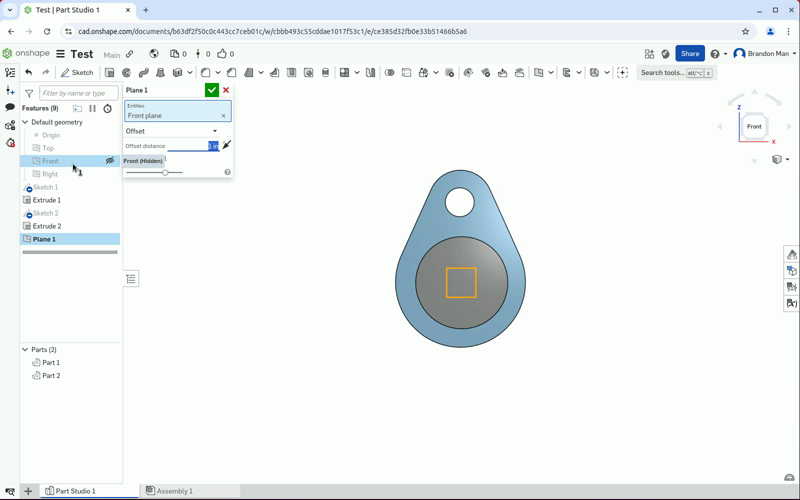
text(10.599)
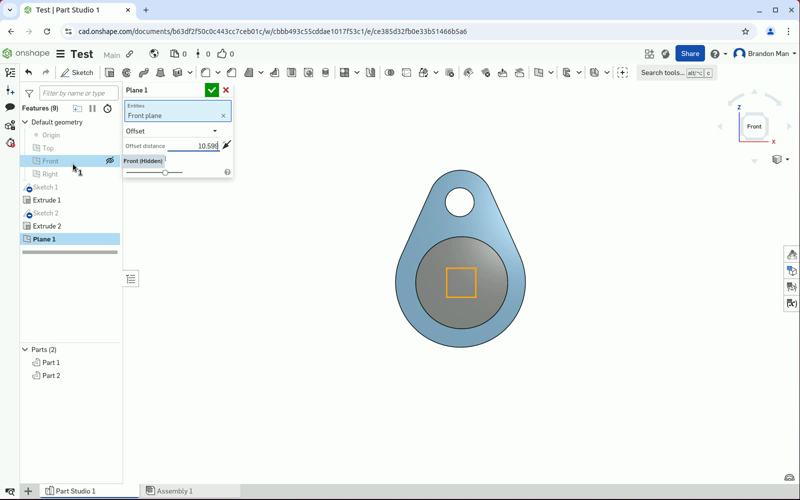
key(enter, 2)
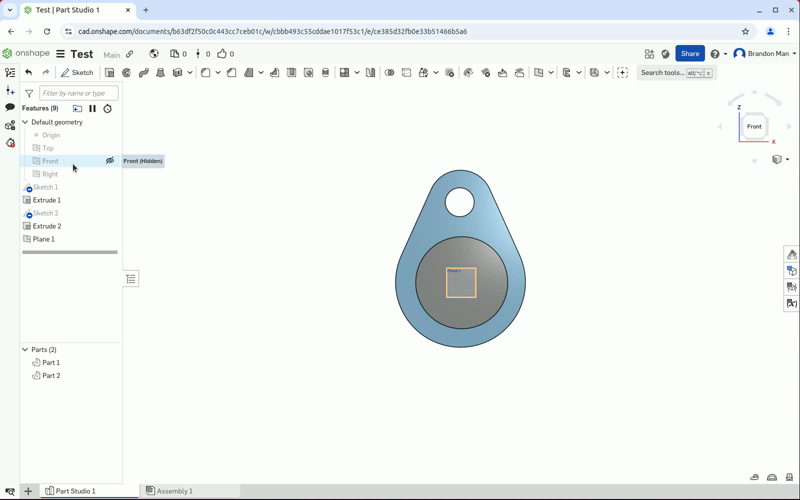
key(shift+s)
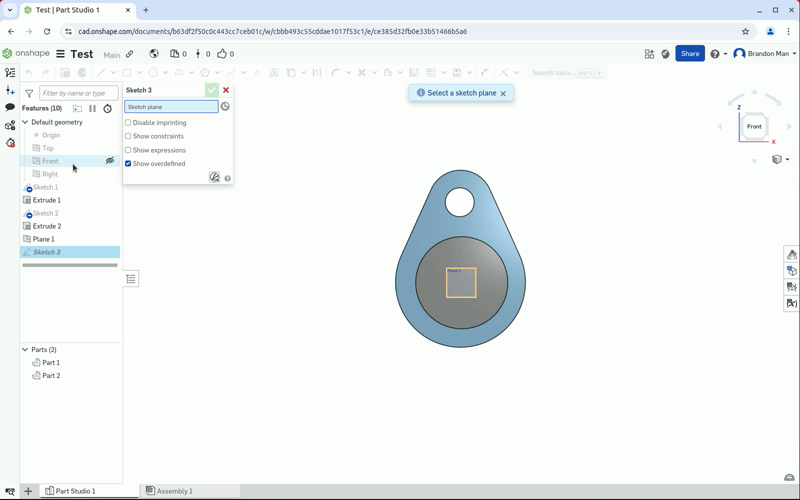
mouse_move(73, 241)
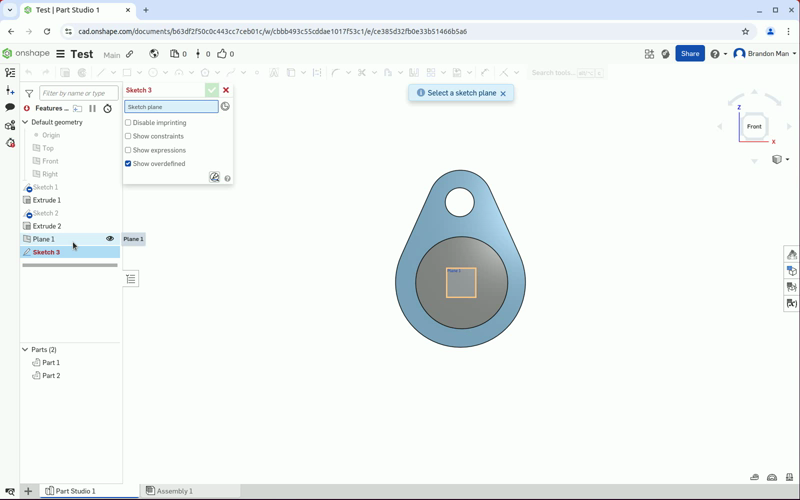
click(73, 241)
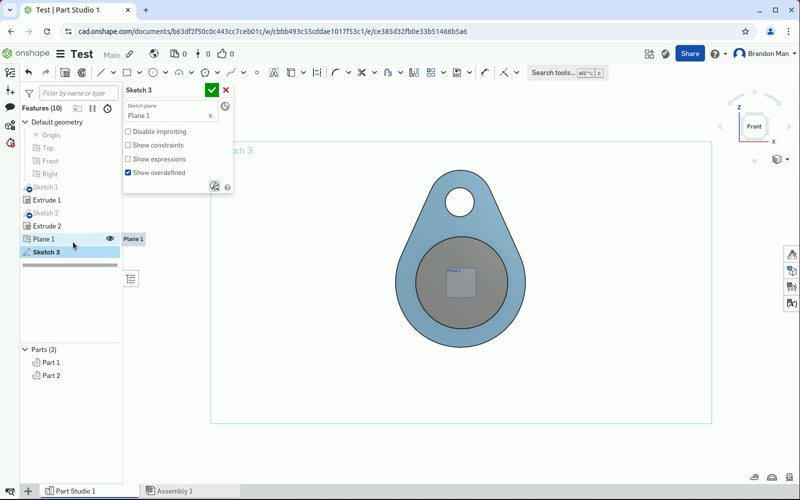
mouse_move(73, 352)
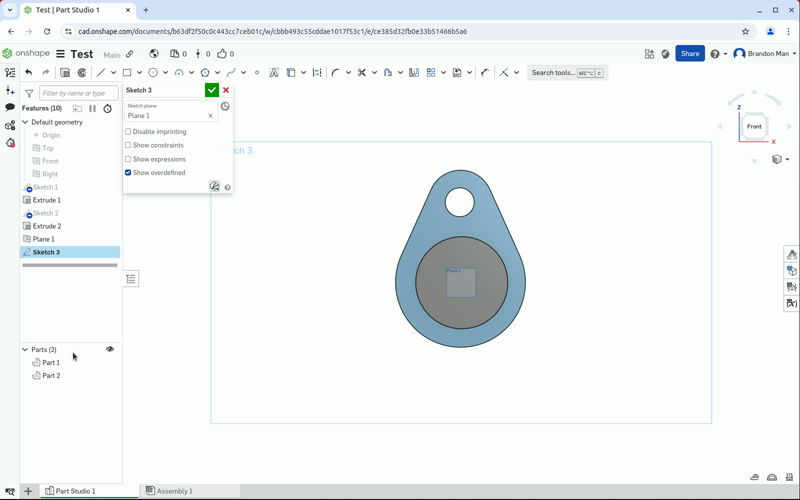
key(y)
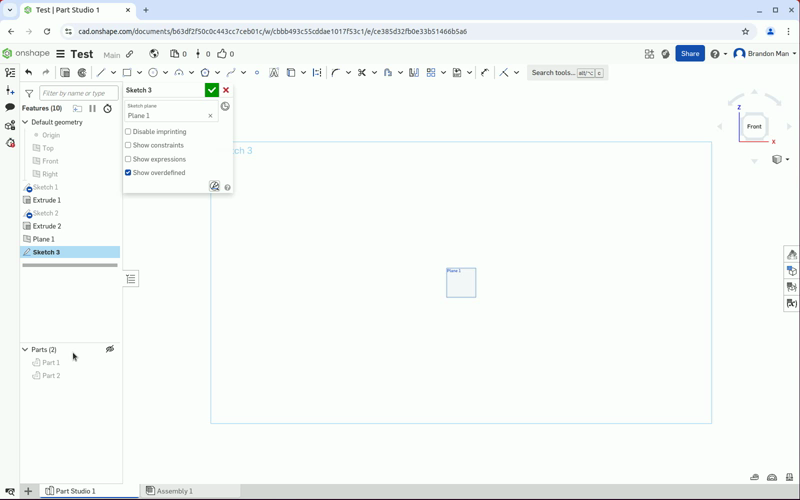
key(c)
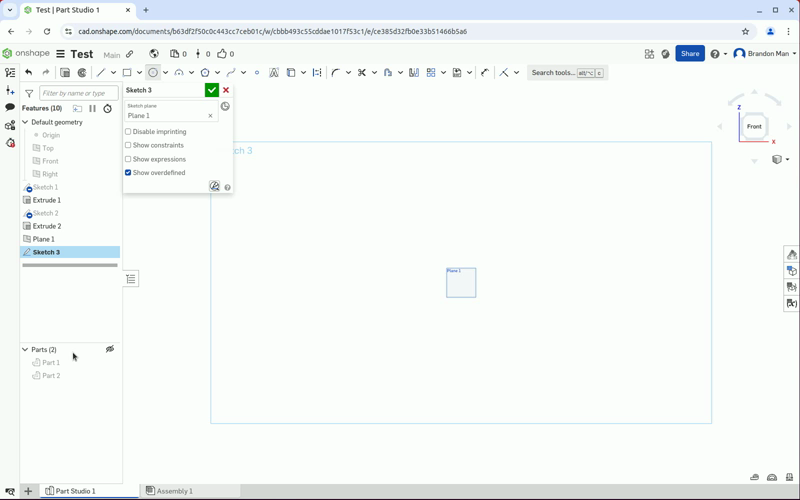
key_down(shift)
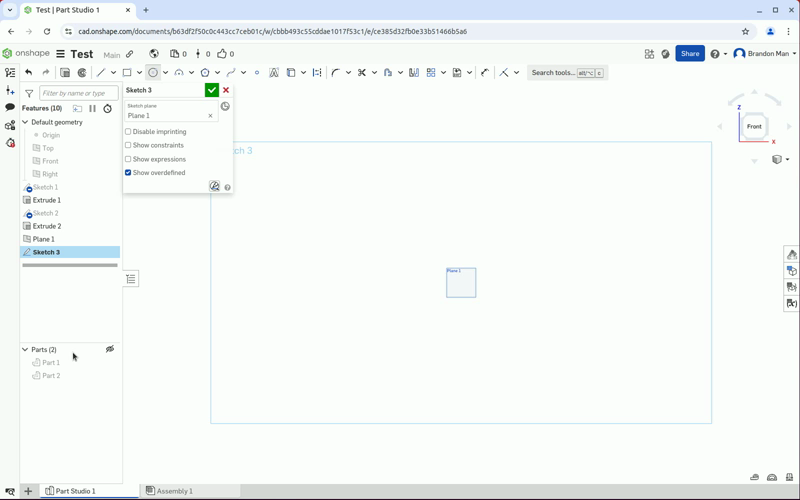
mouse_move(461, 282)
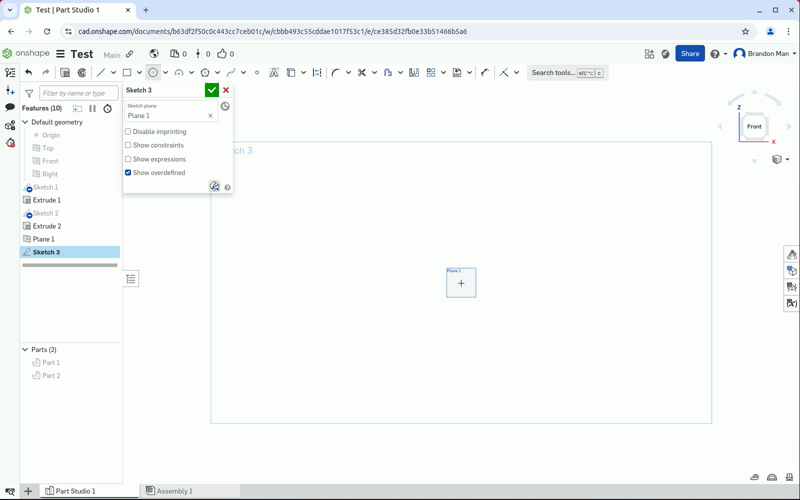
click(461, 282)
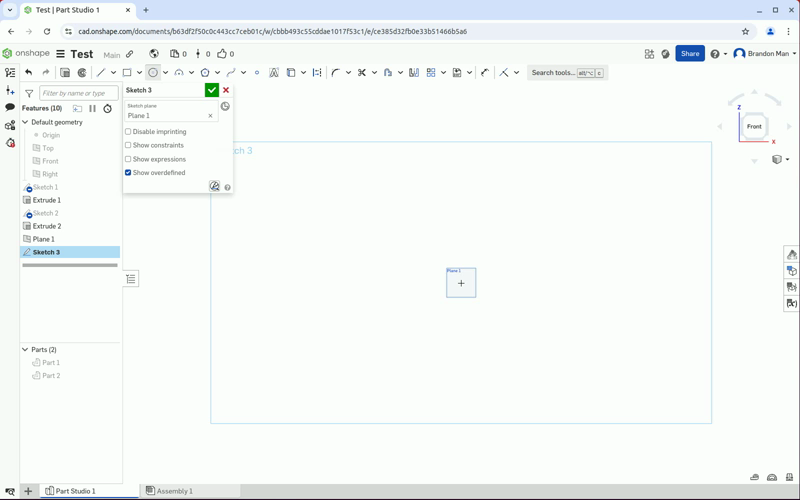
key_up(shift)
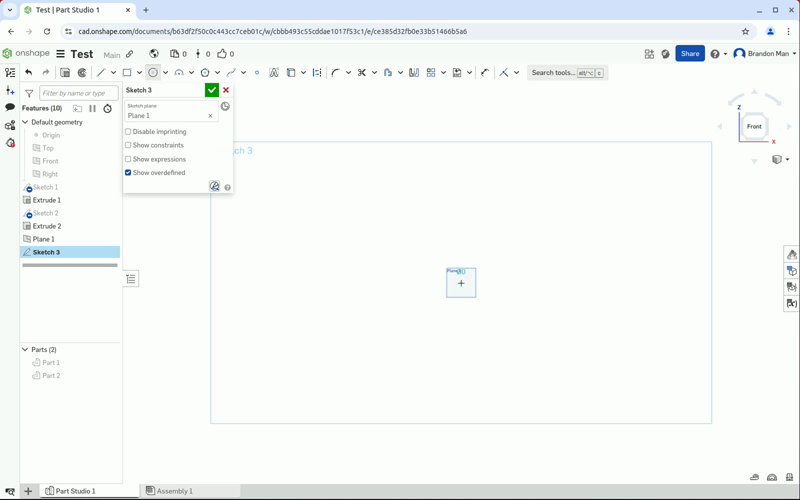
mouse_move(477, 282)
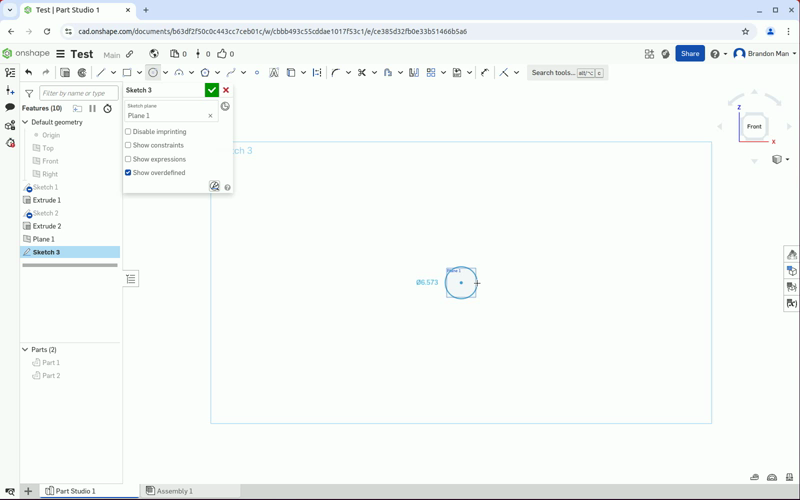
click(477, 282)
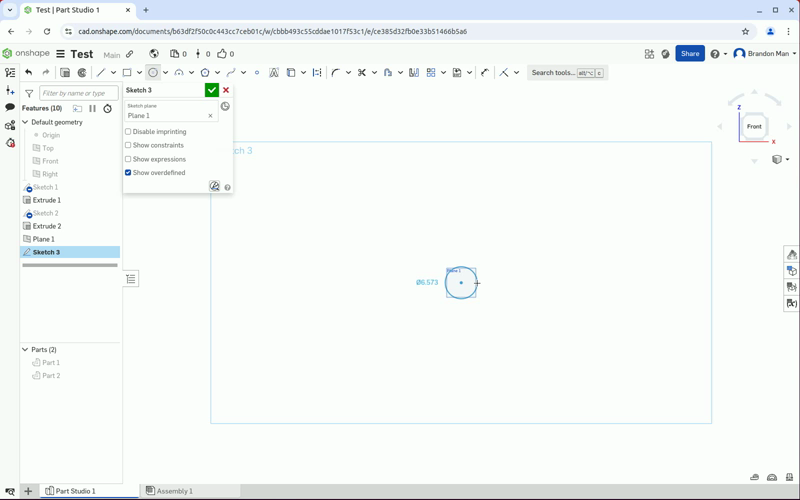
key(esc)
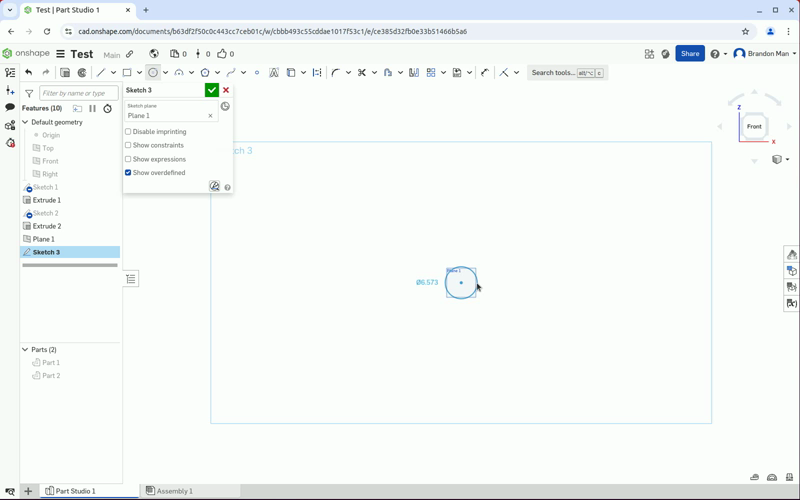
mouse_move(472, 275)
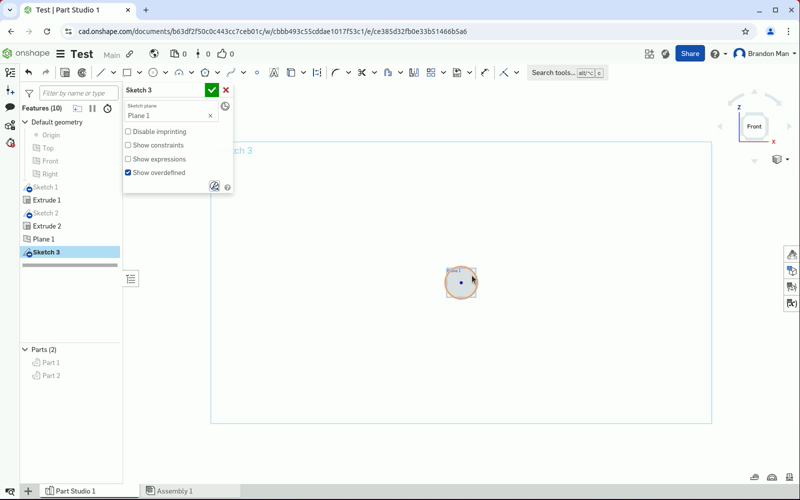
scroll(6)
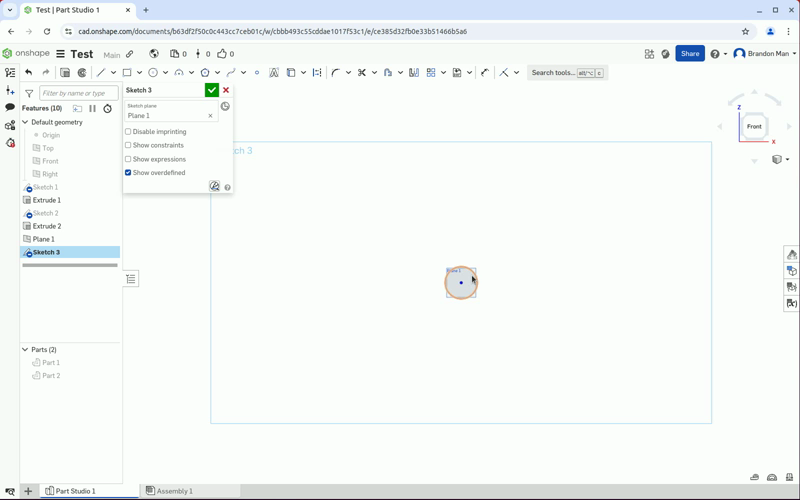
scroll(6)
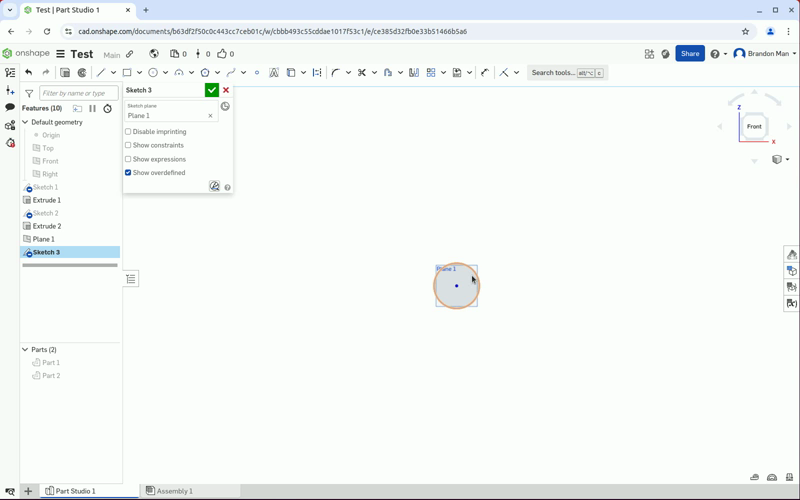
scroll(6)
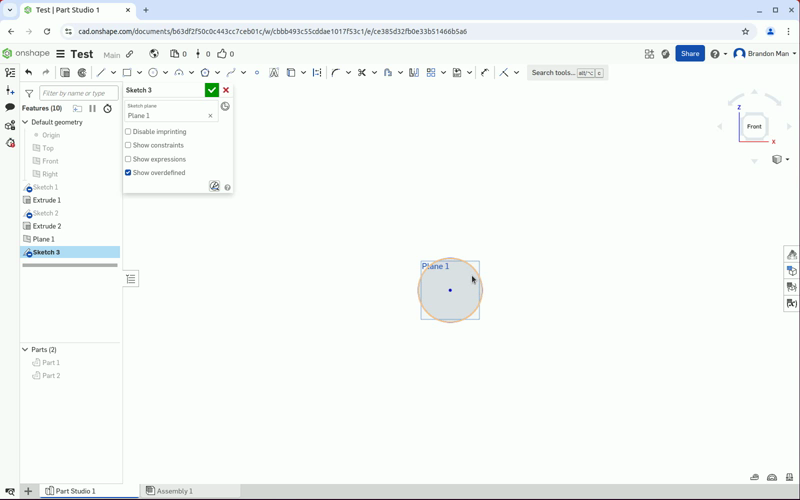
scroll(6)
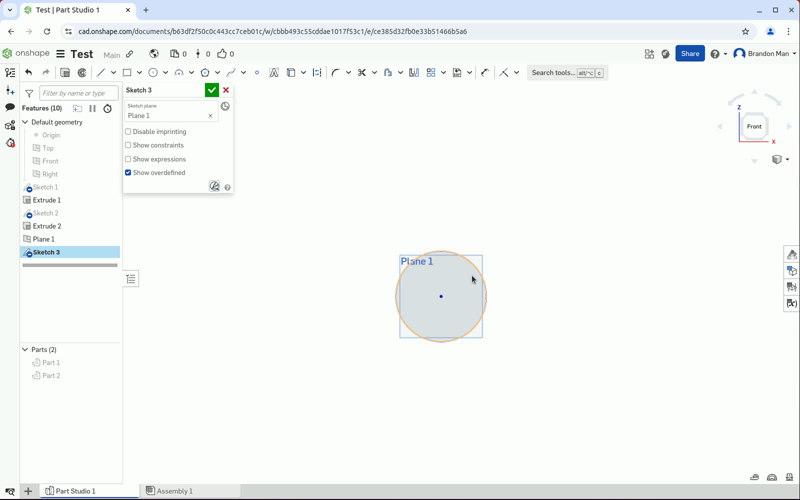
scroll(6)
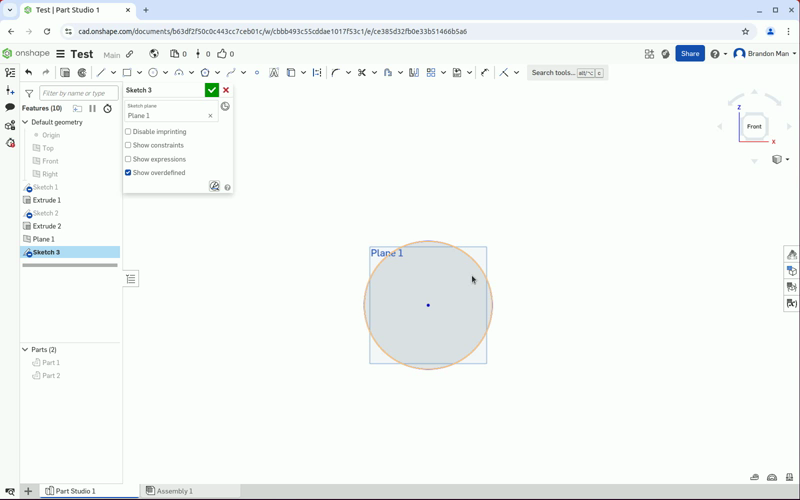
scroll(6)
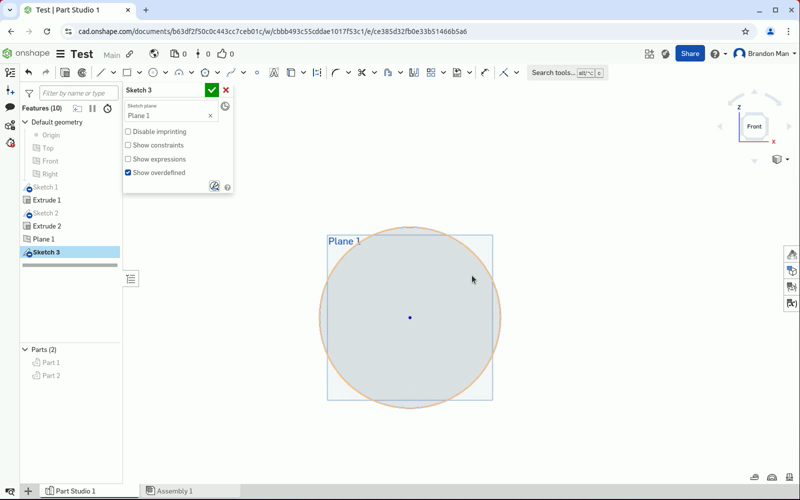
scroll(6)
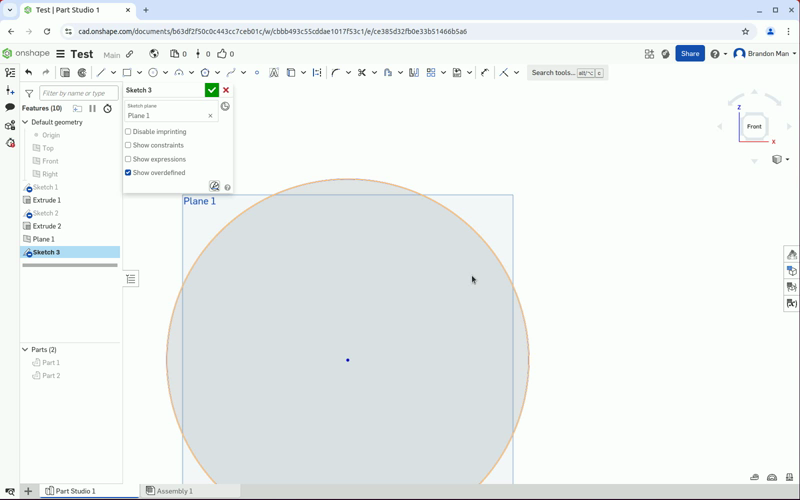
click(472, 275)
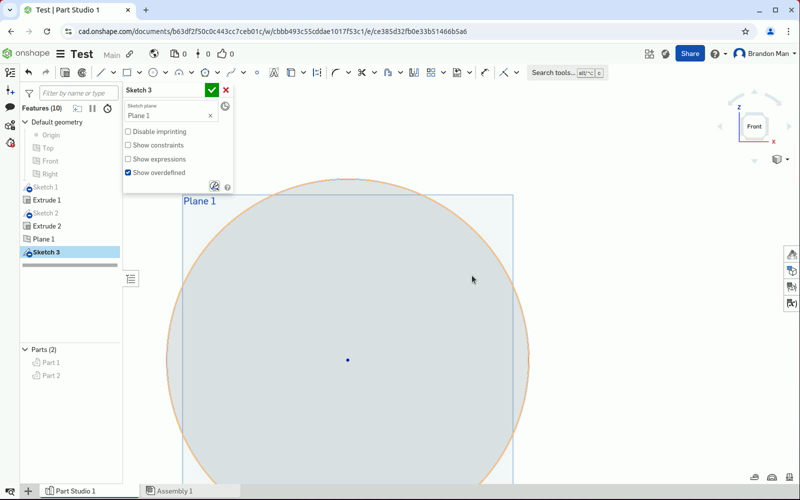
scroll(-6)
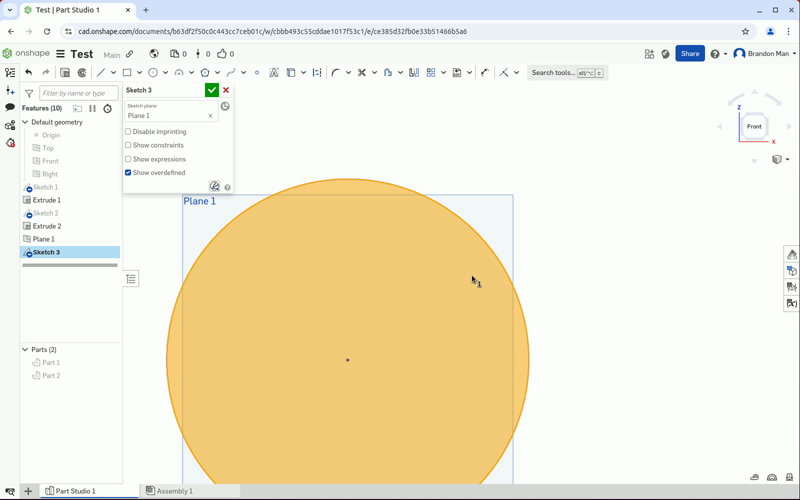
scroll(-6)
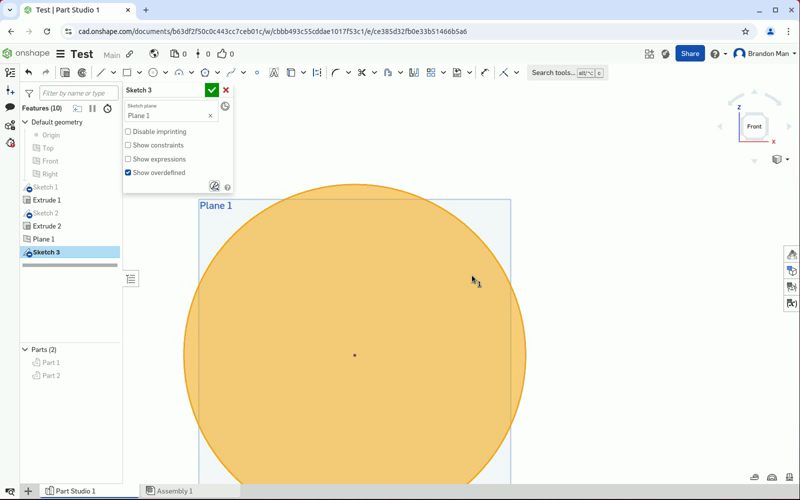
scroll(-6)
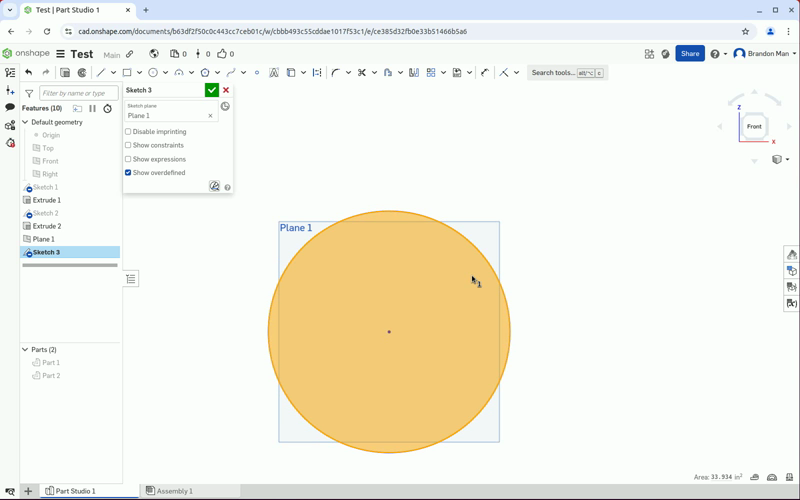
scroll(-6)
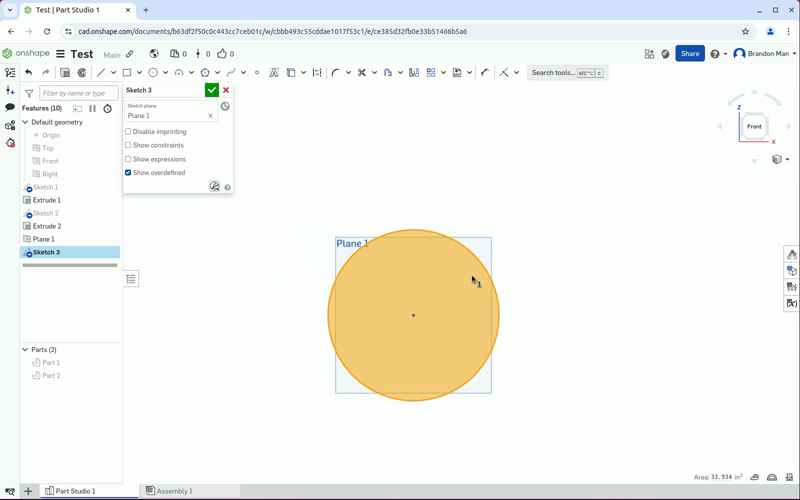
scroll(-6)
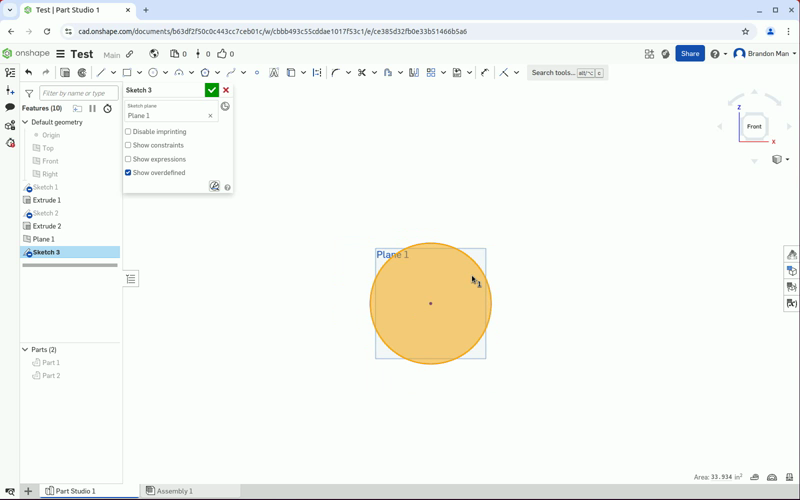
scroll(-6)
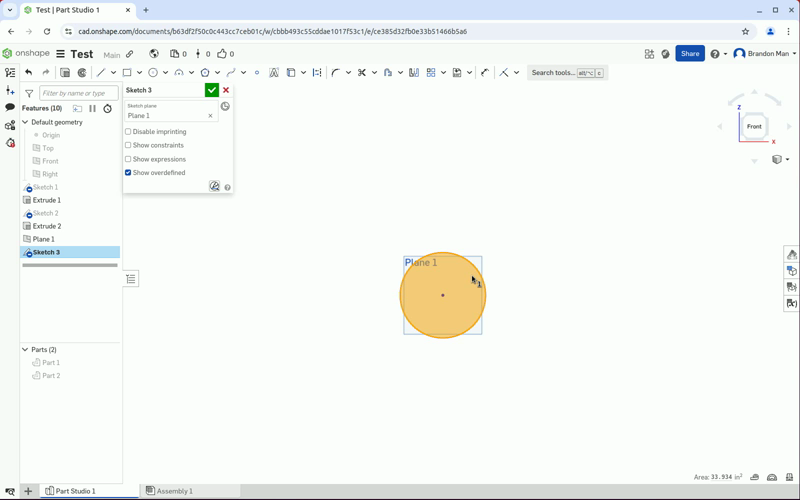
scroll(-6)
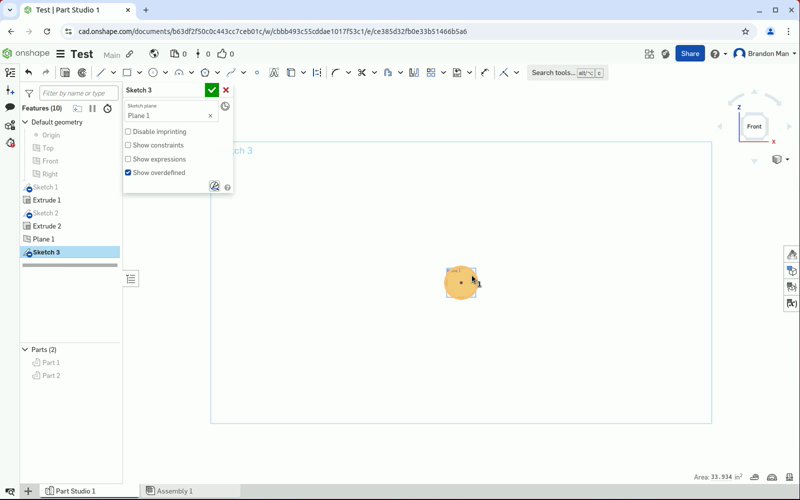
mouse_move(73, 352)
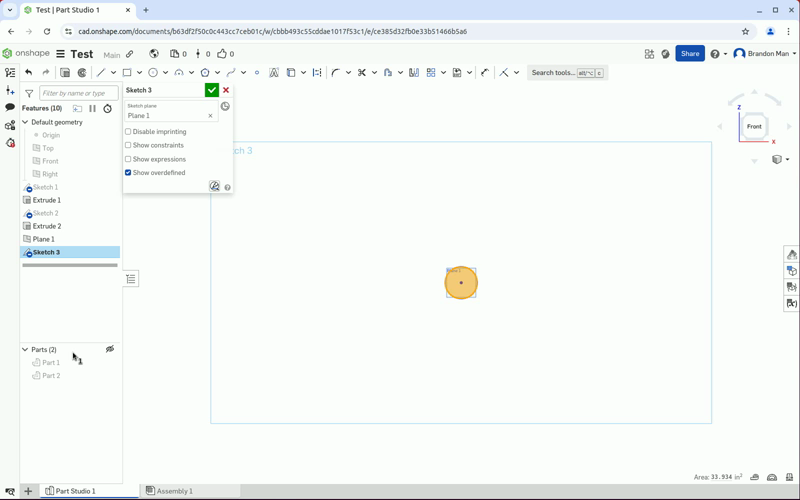
key(shift+y)
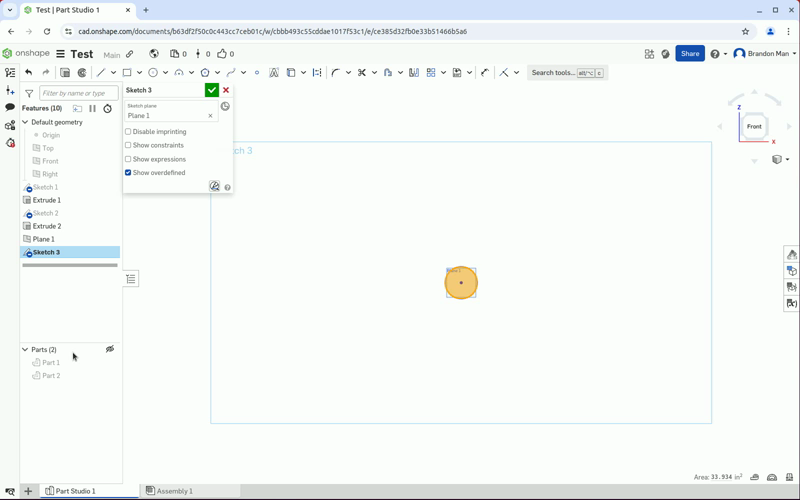
key(shift+e)
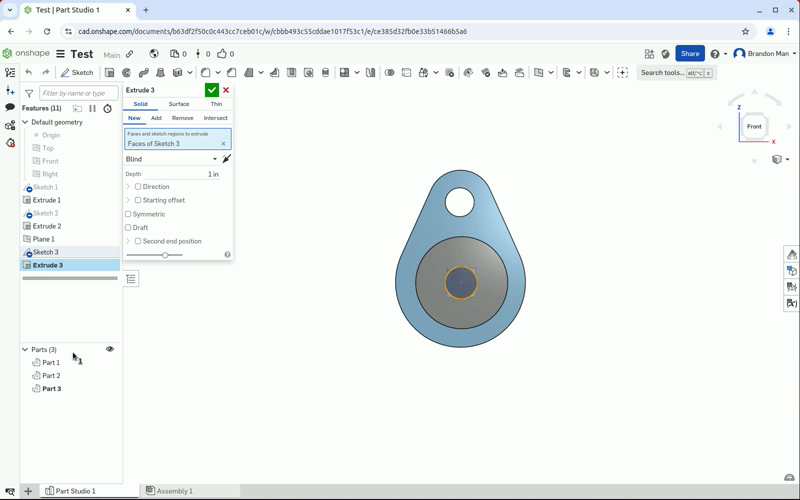
mouse_move(143, 106)
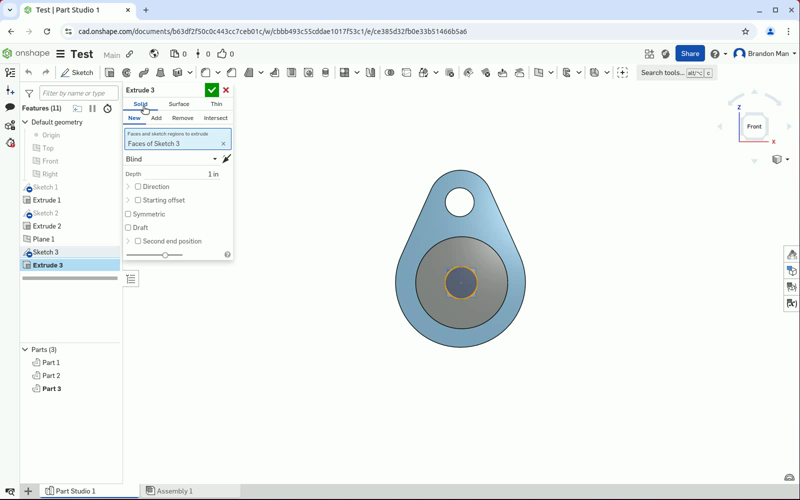
click(143, 106)
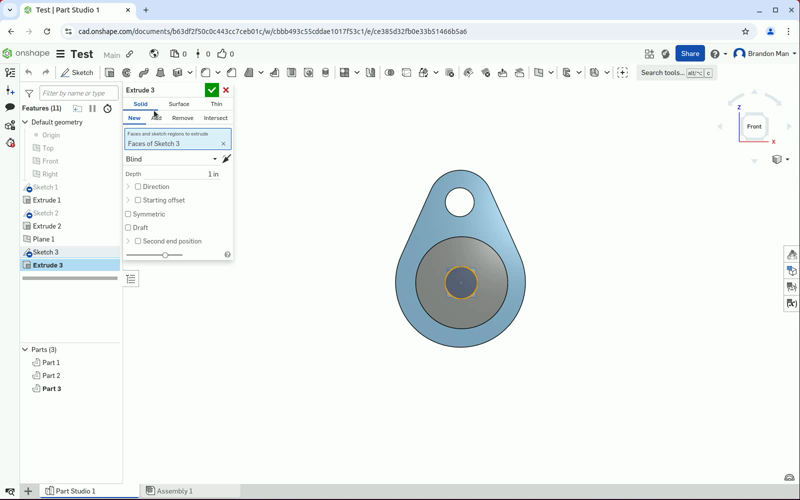
mouse_move(186, 120)
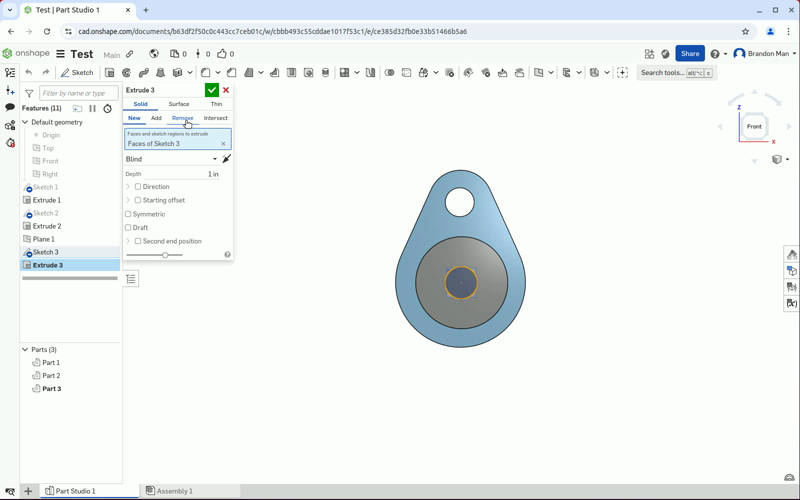
click(186, 120)
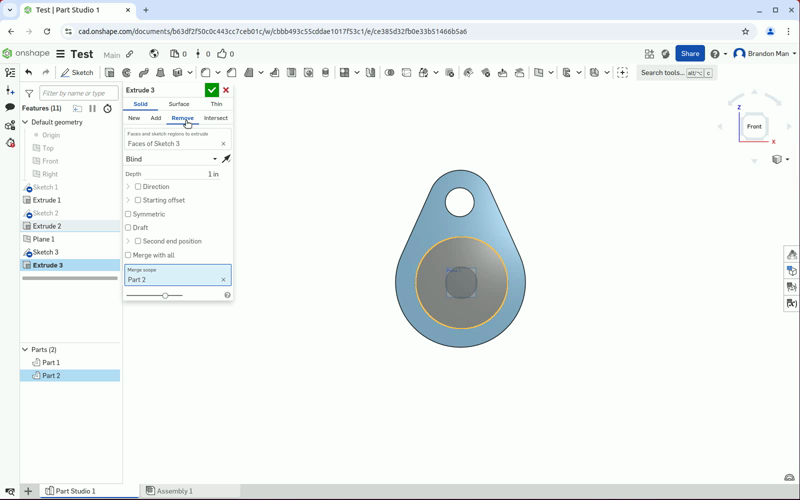
key(tab, 4)
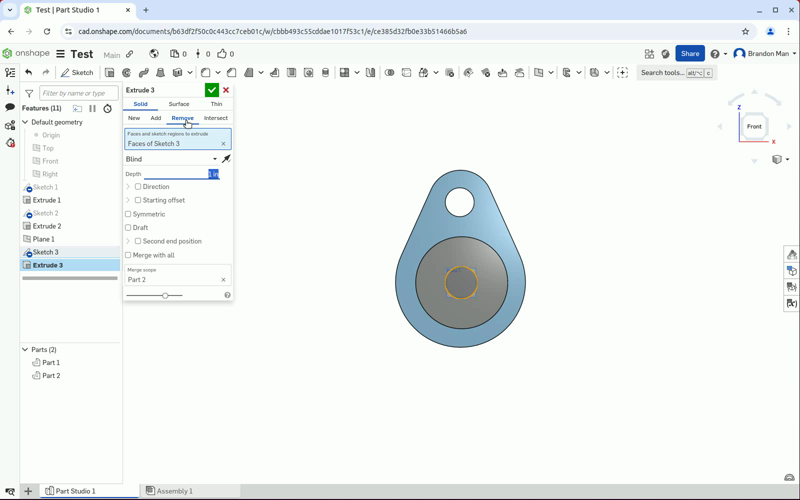
text(30.811)
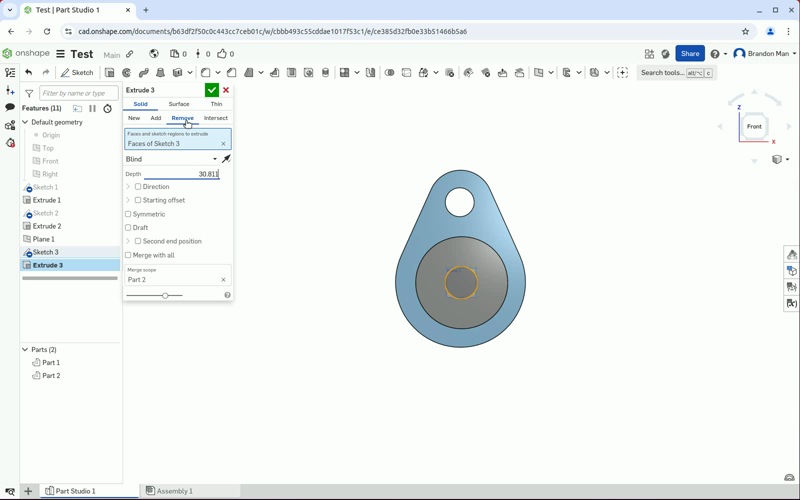
key(tab, 6)
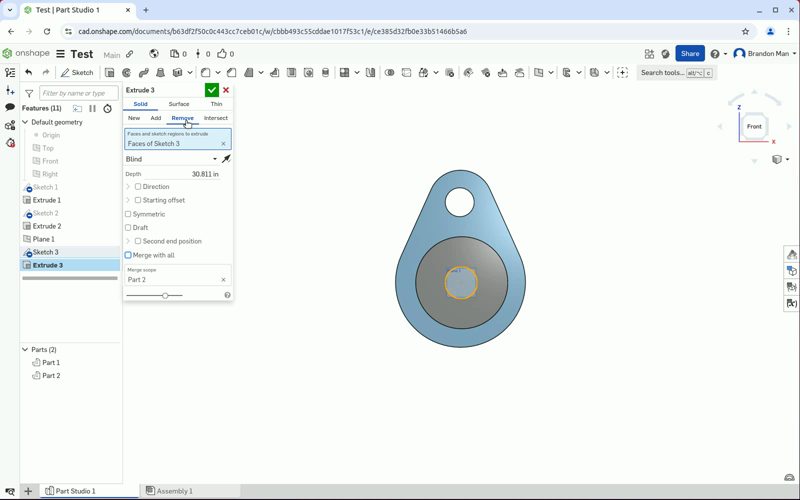
key(space)
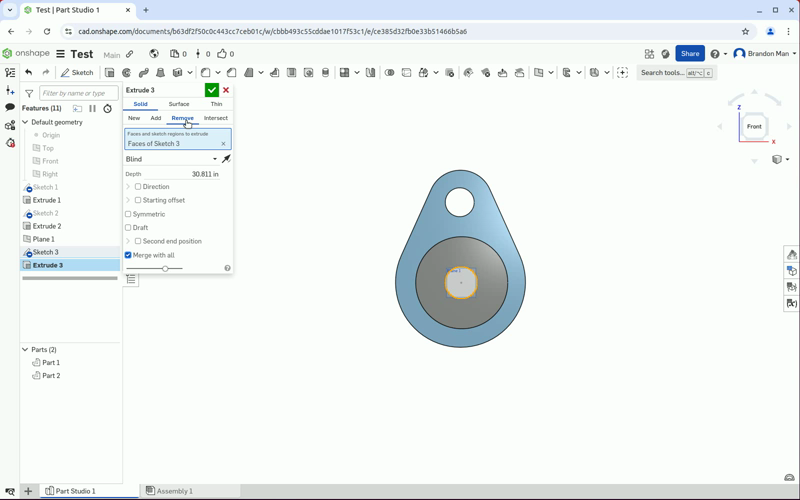
key(enter)
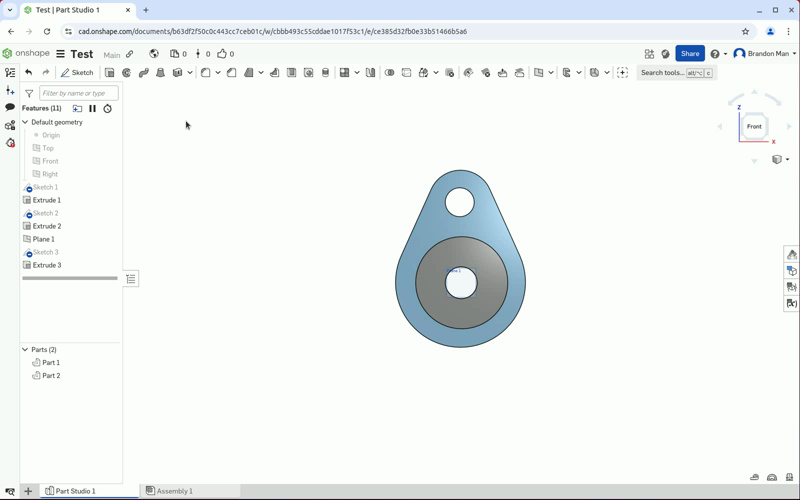
key(shift+h)
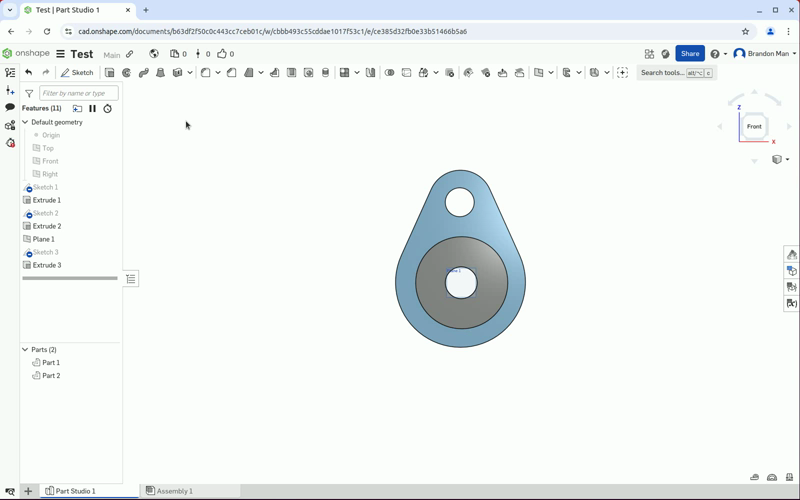
key(shift+h)
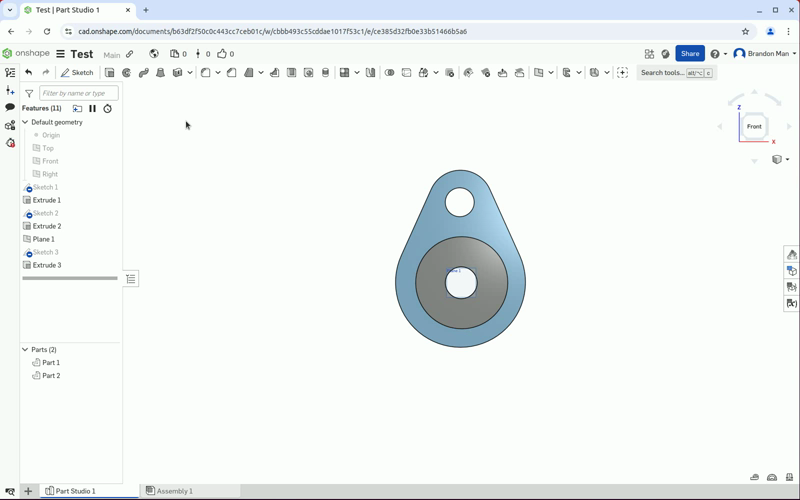
key(shift+7)
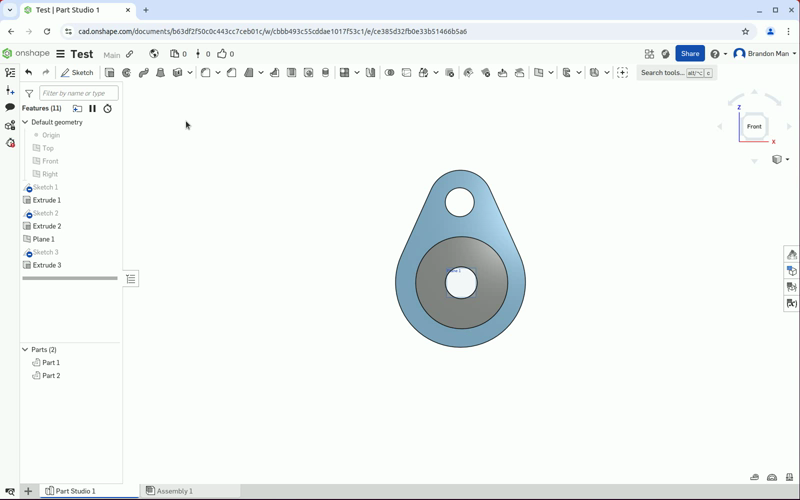
key(left, 2)
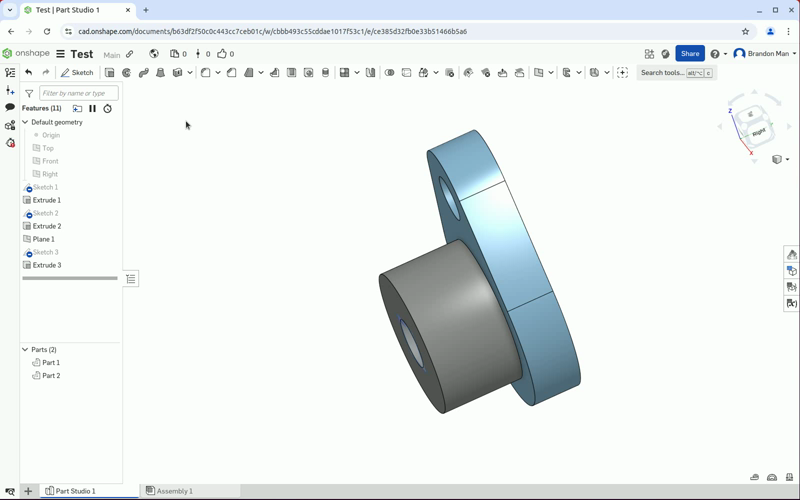
key(down, 2)
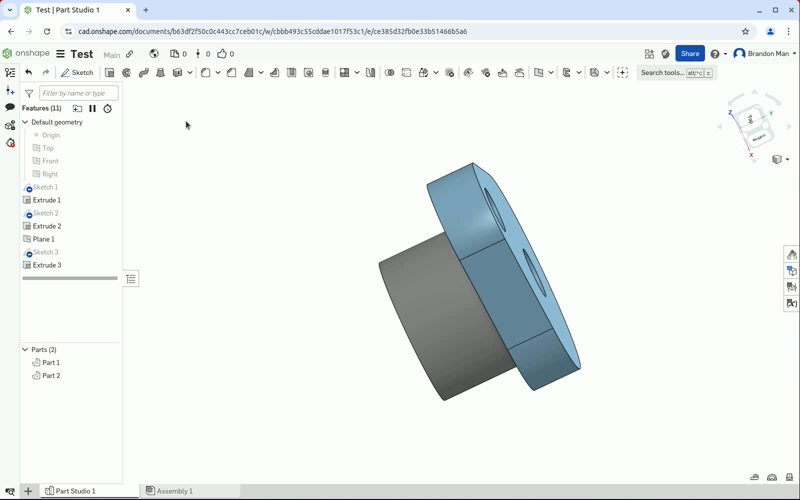
key(up, 2)
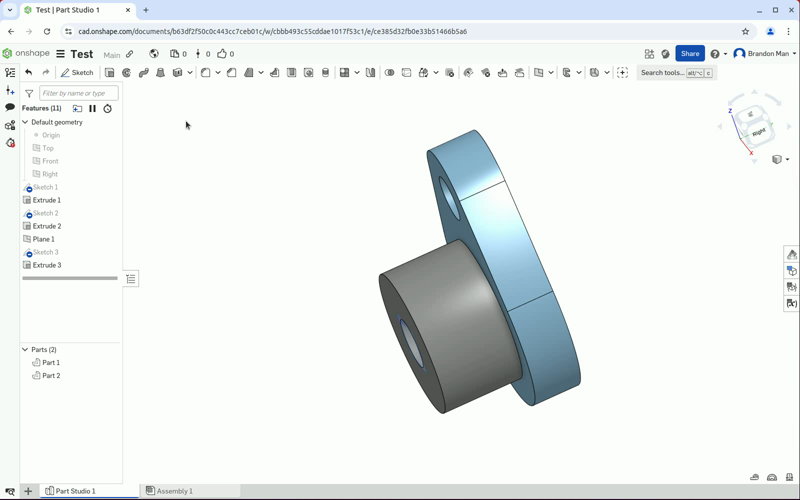
key(right, 2)
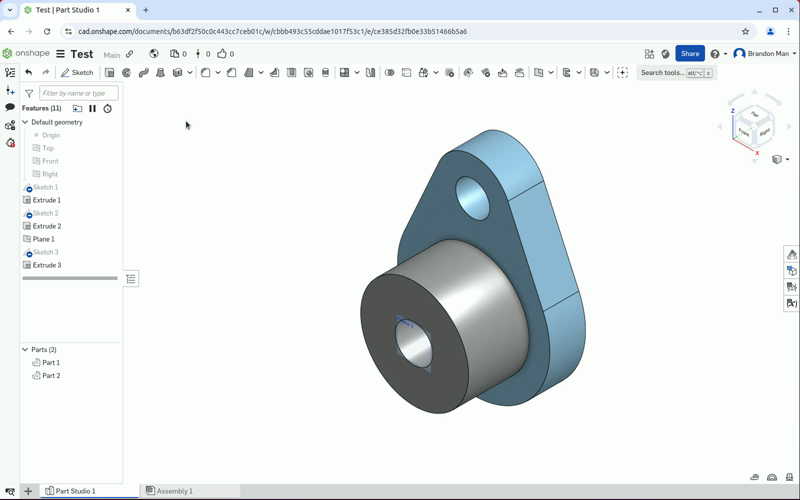
mouse_move(73, 189)
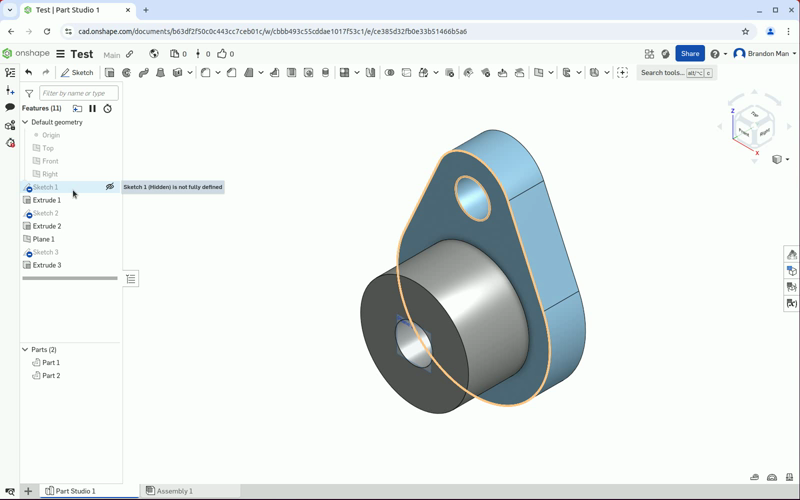
click(73, 189)